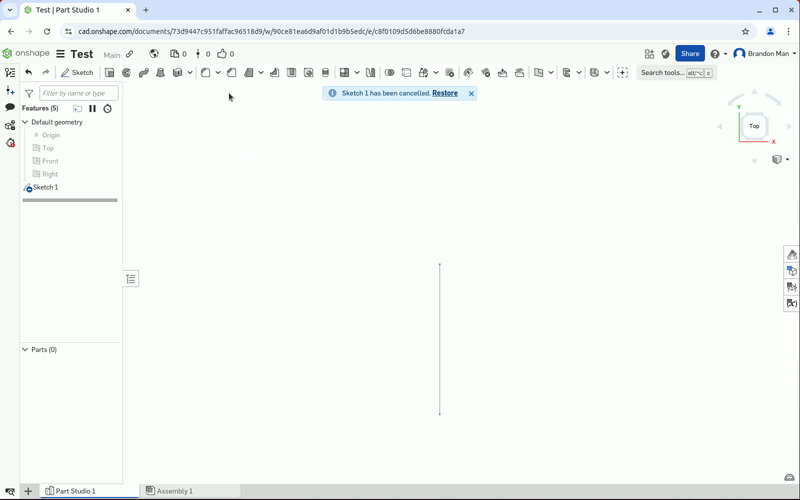
key(shift+h)
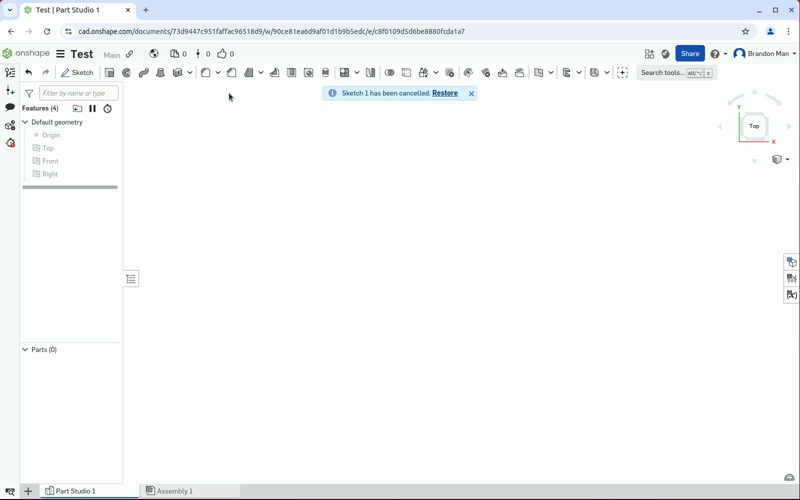
mouse_move(73, 352)
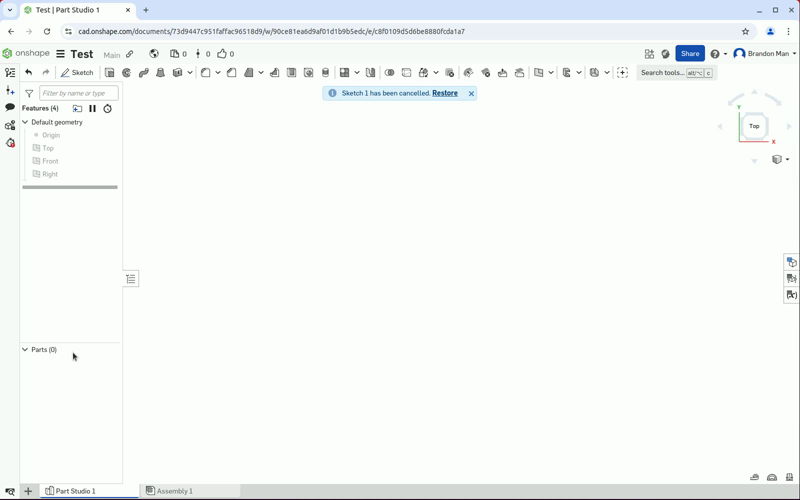
key(y)
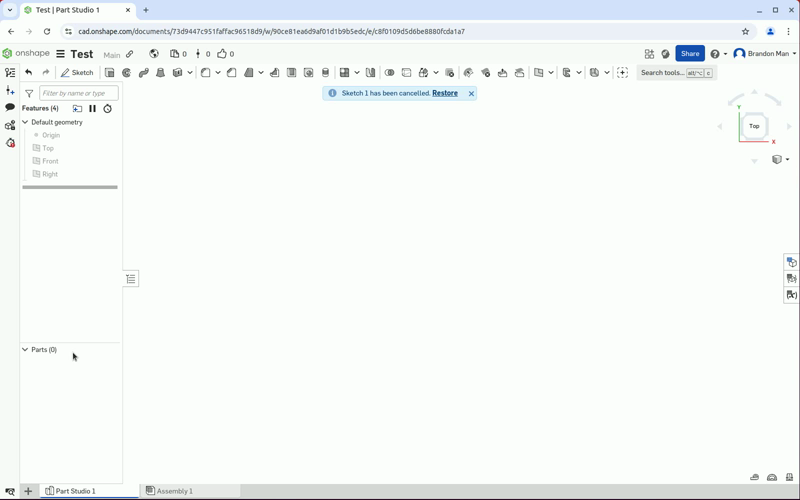
key(shift+p)
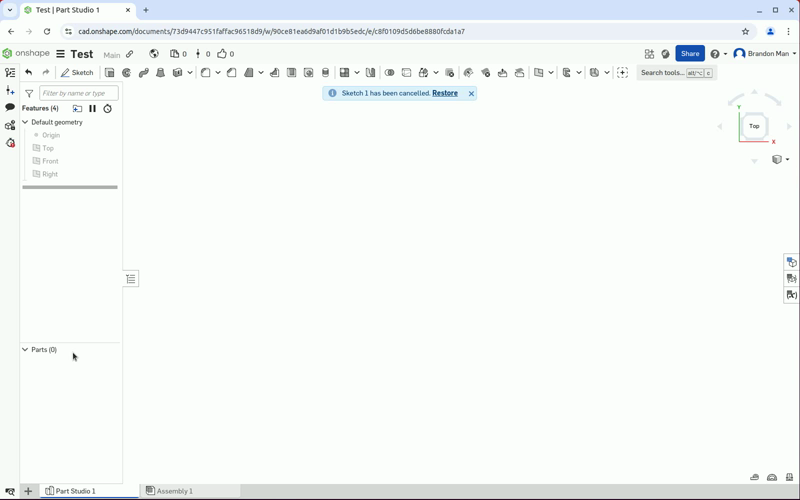
key(space)
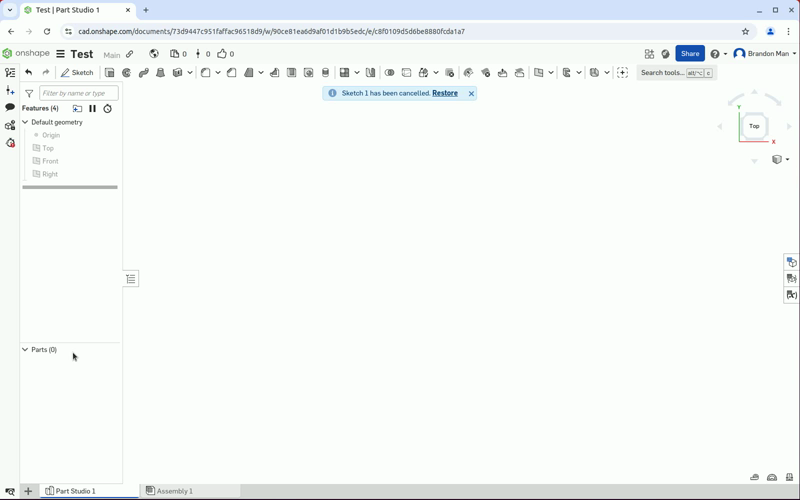
key_down(shift)
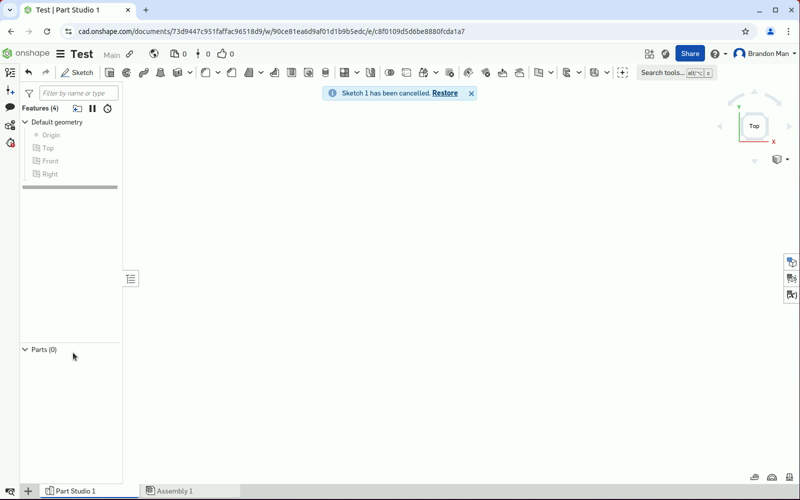
key(up)
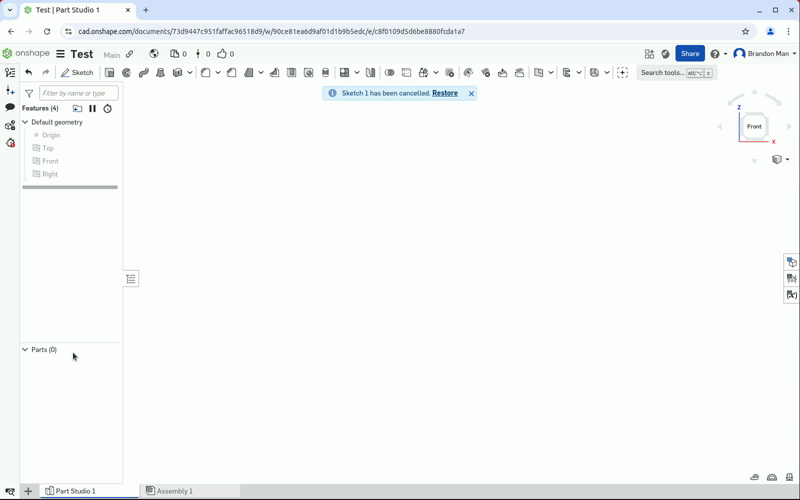
key_up(shift)
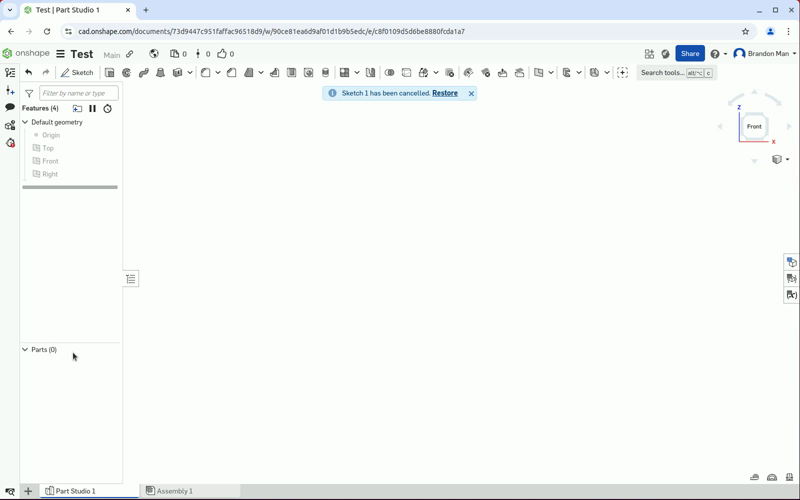
mouse_move(73, 352)
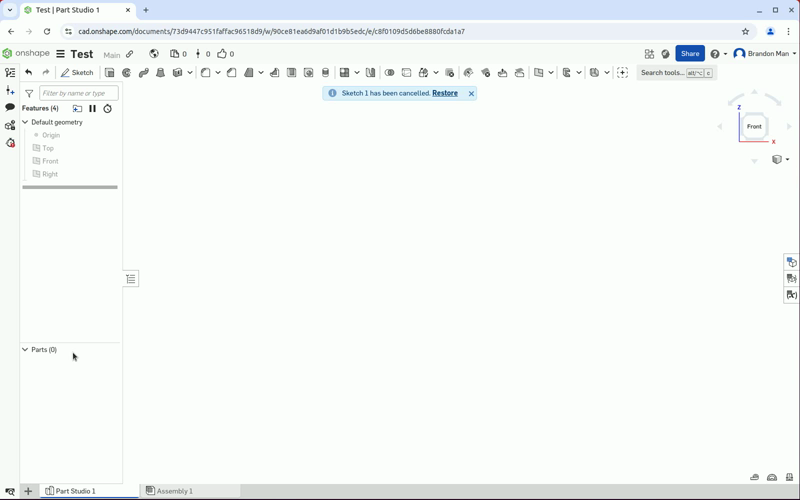
key(shift+y)
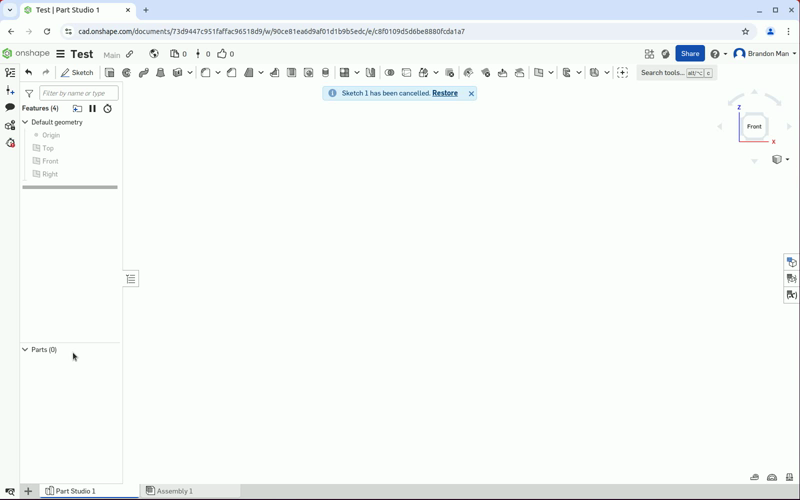
key(shift+s)
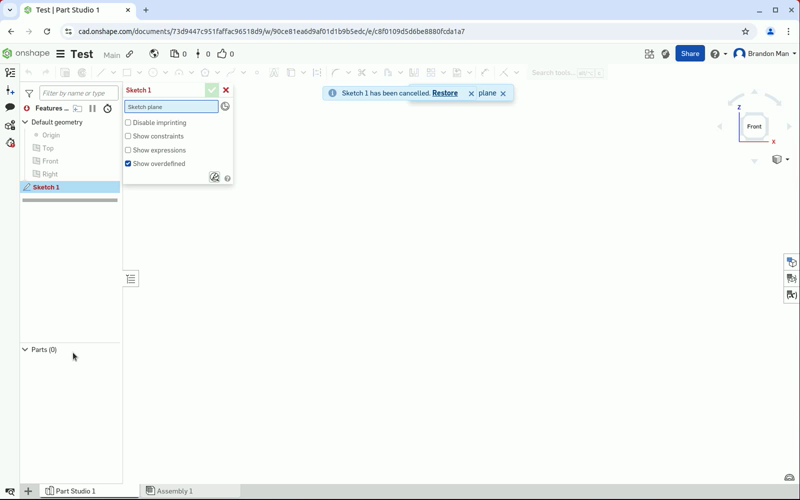
mouse_move(73, 163)
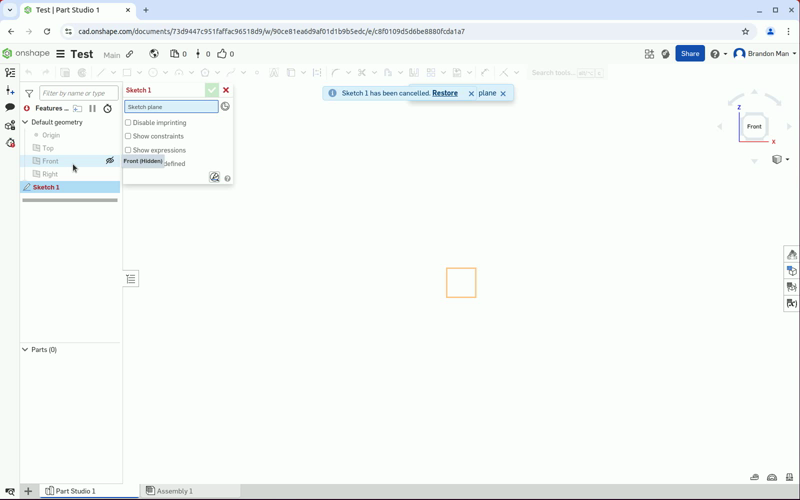
click(73, 163)
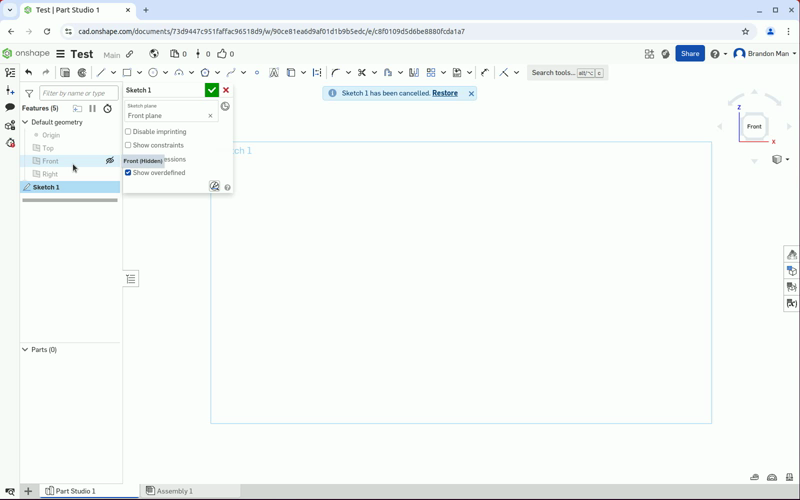
mouse_move(73, 352)
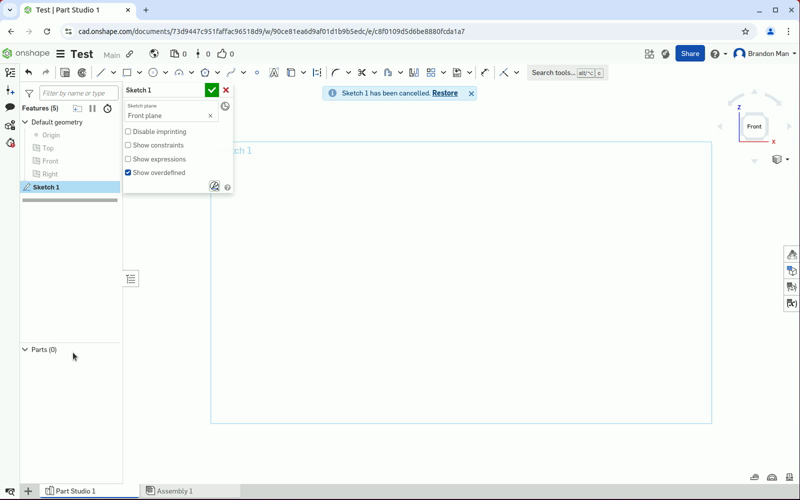
key(y)
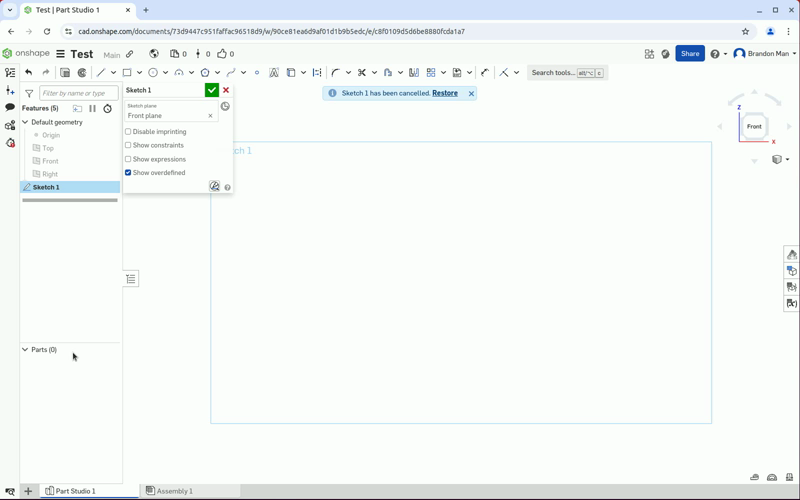
key(c)
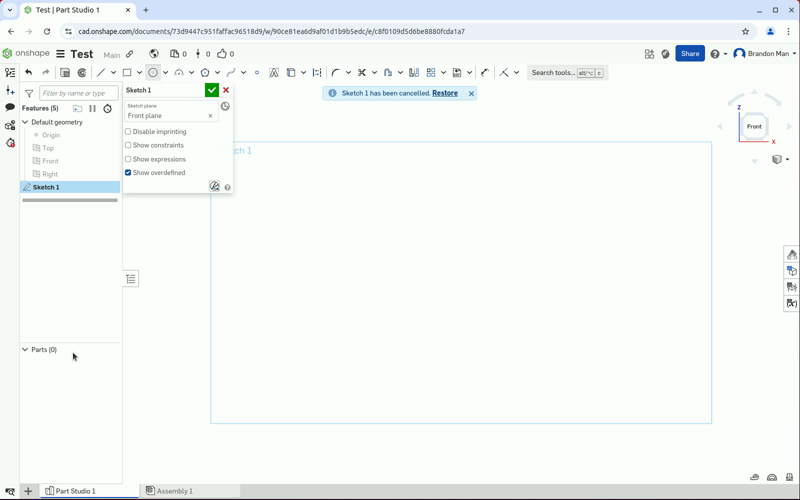
key_down(shift)
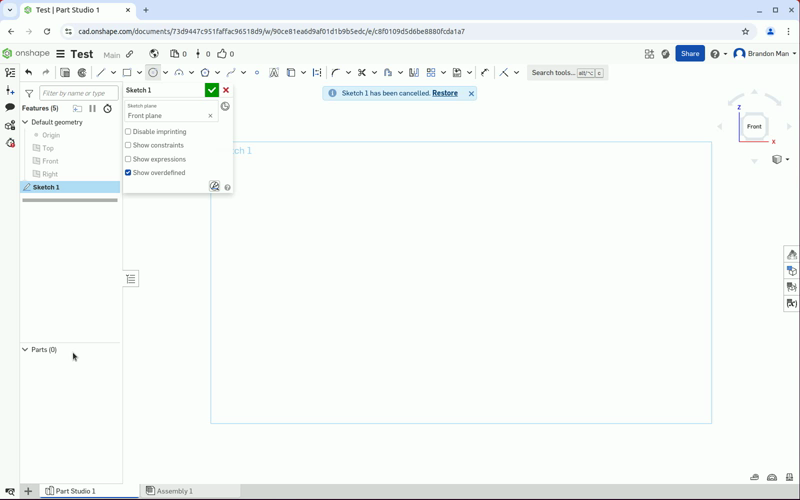
mouse_move(461, 282)
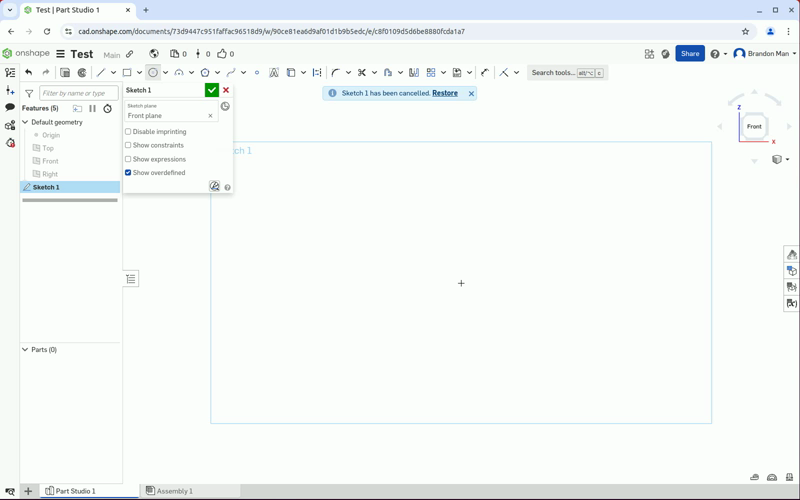
click(461, 282)
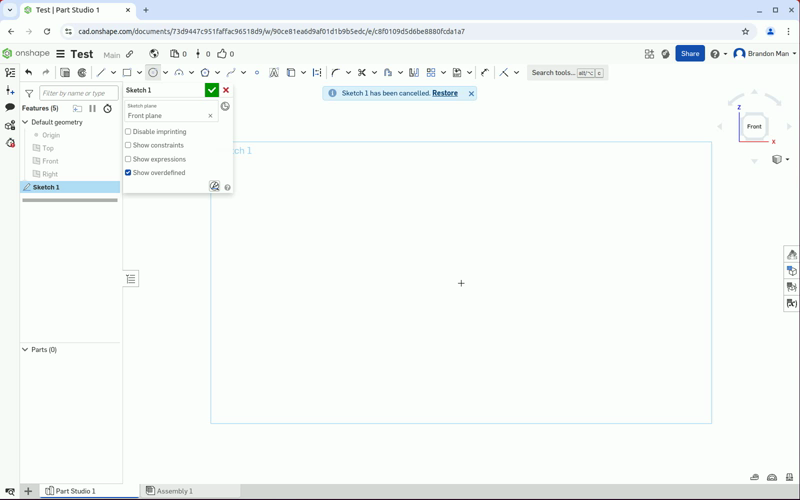
key_up(shift)
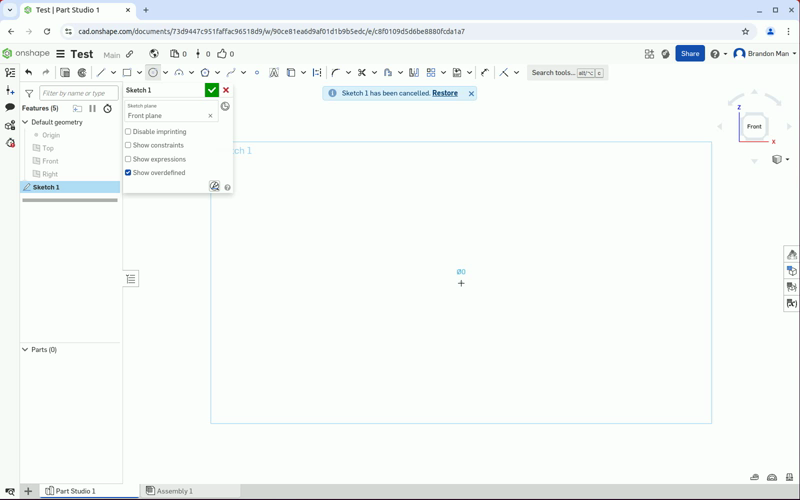
mouse_move(464, 282)
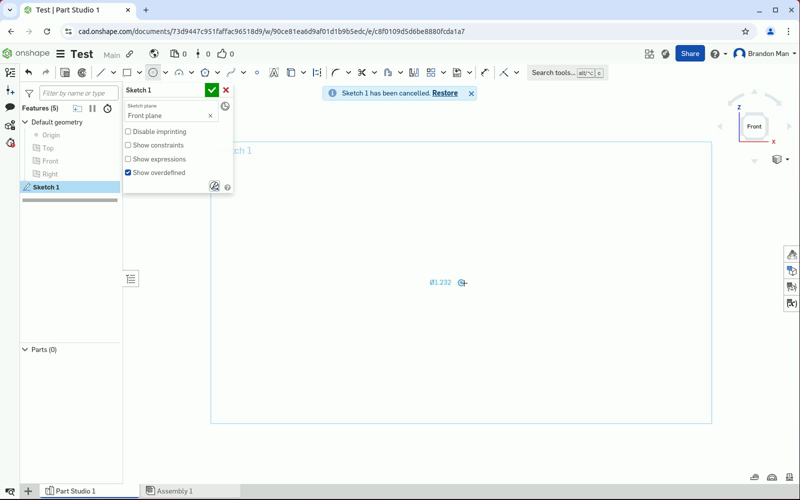
click(464, 282)
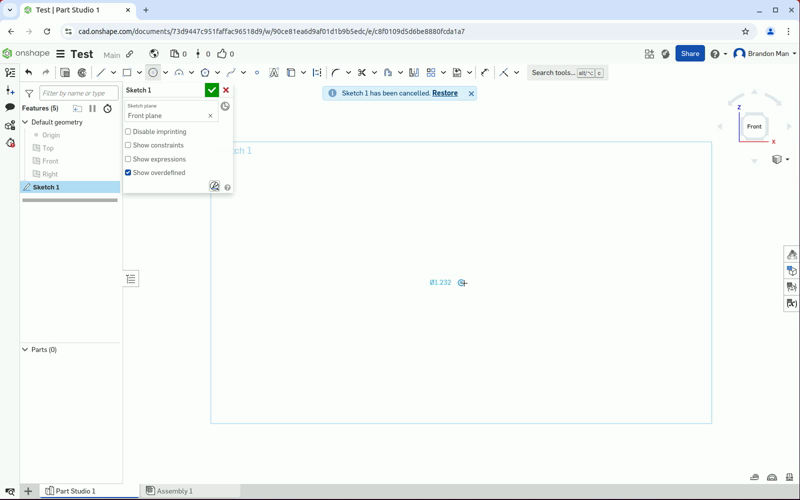
key(esc)
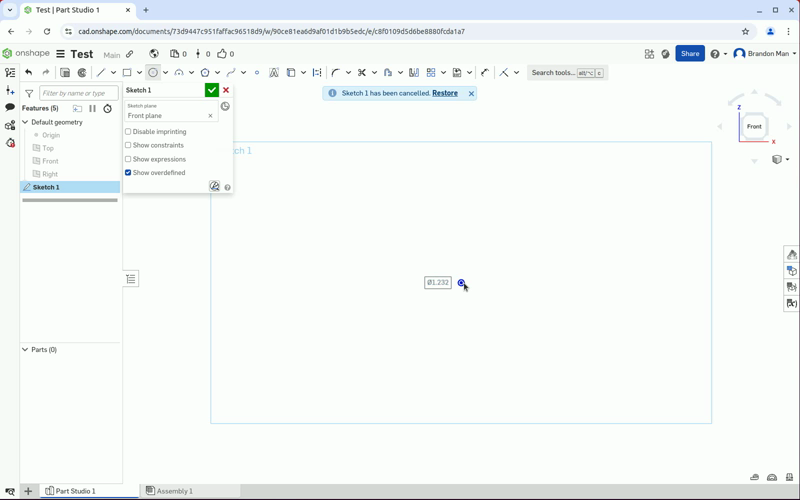
key(c)
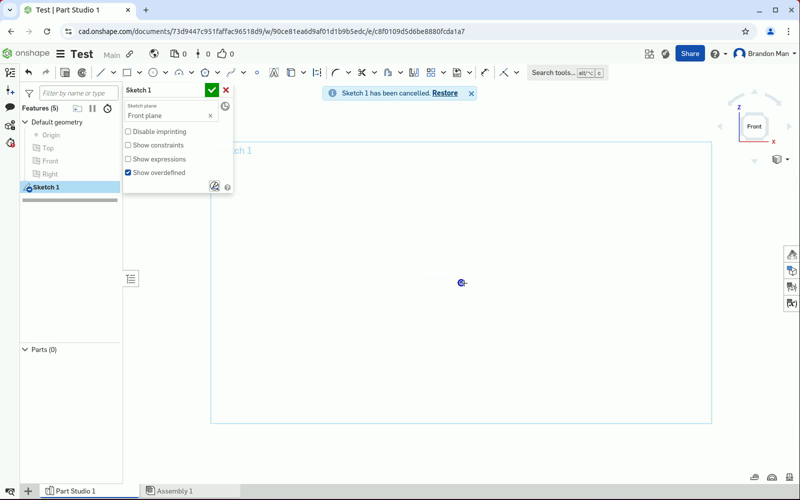
key_down(shift)
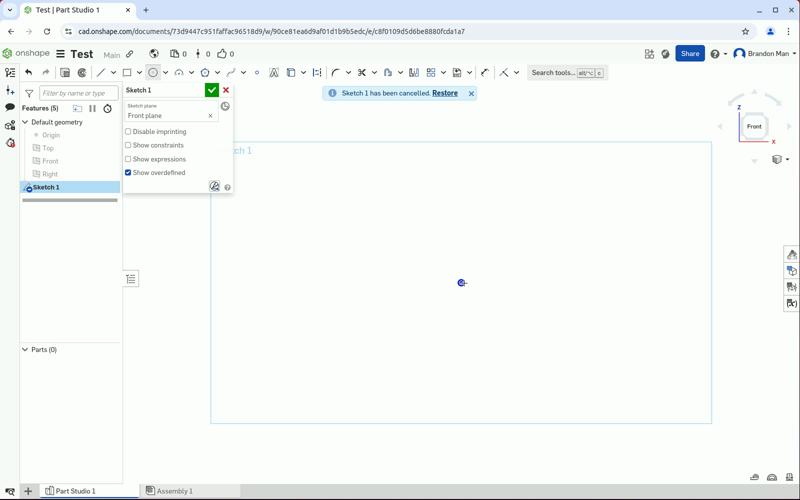
mouse_move(461, 282)
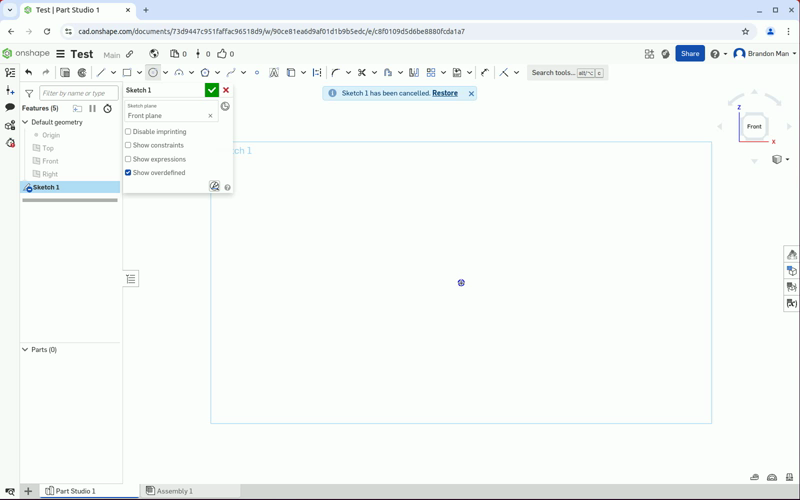
scroll(6)
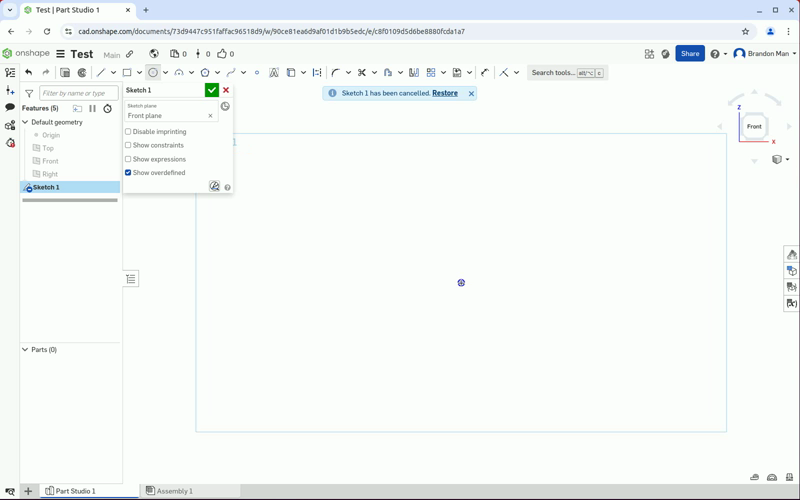
scroll(6)
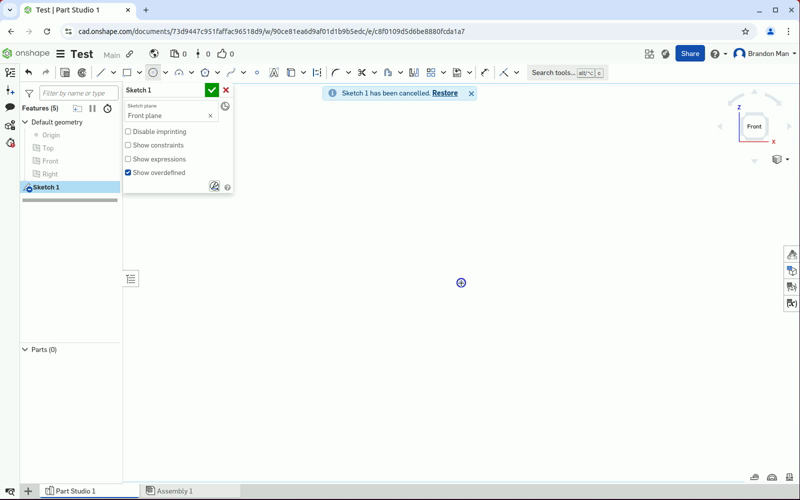
scroll(6)
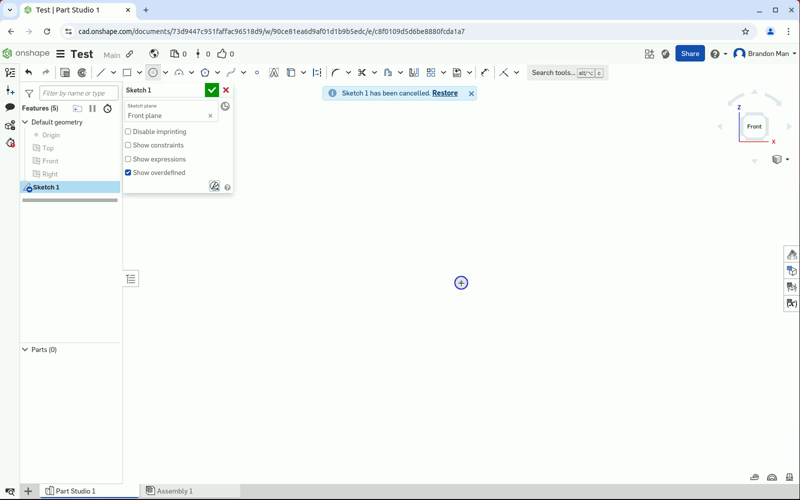
scroll(6)
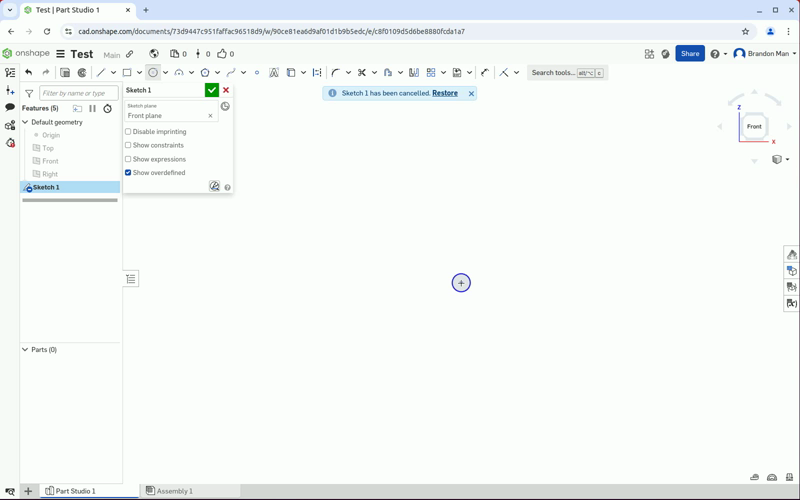
scroll(6)
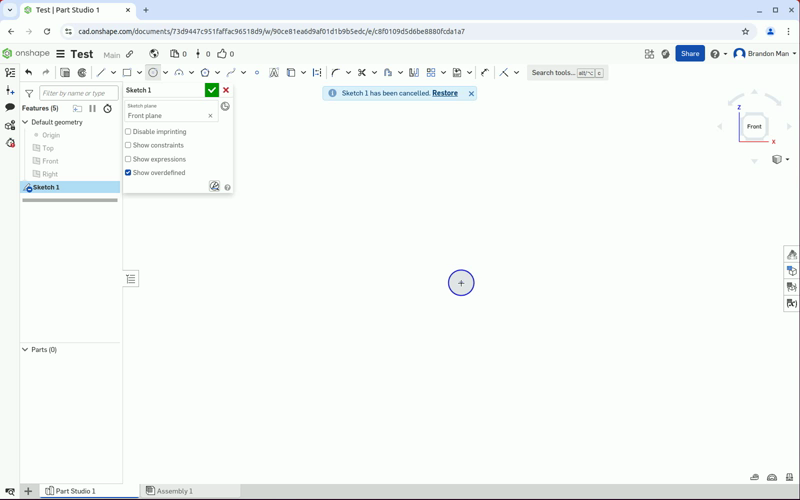
scroll(6)
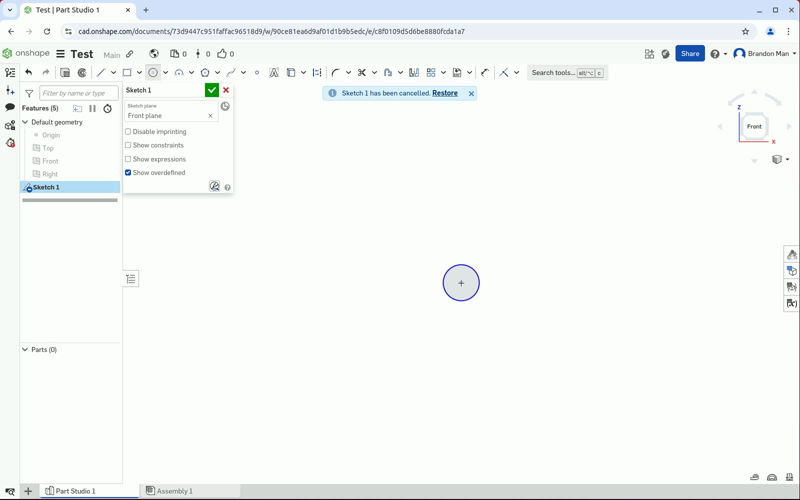
scroll(6)
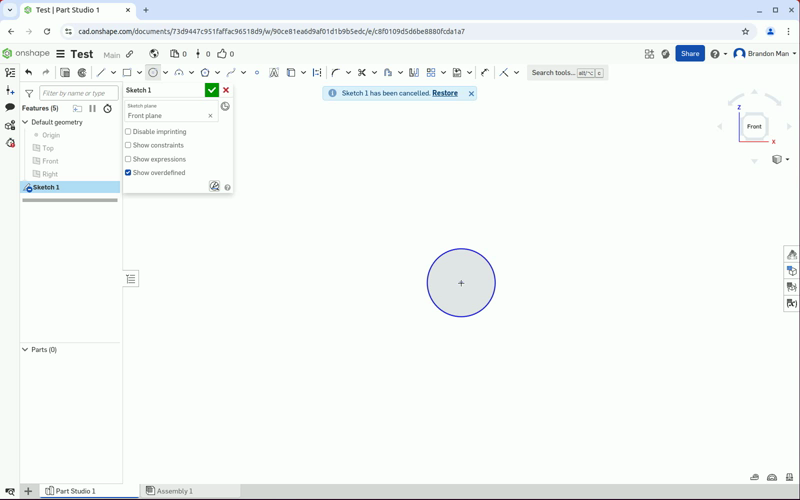
click(461, 282)
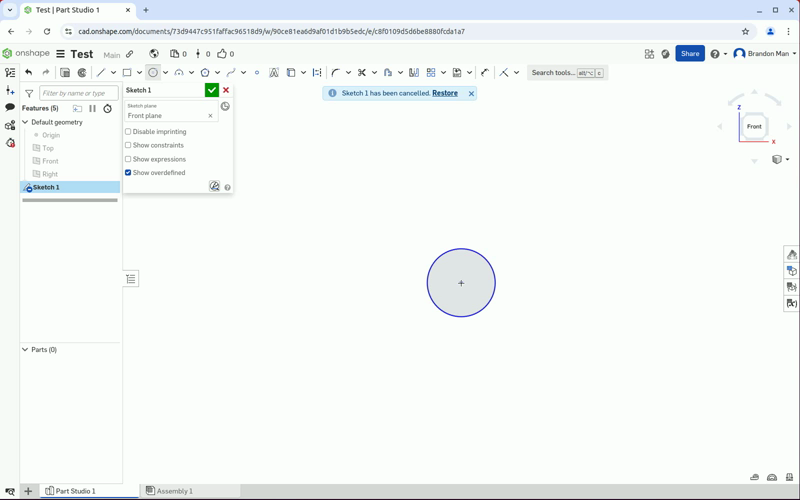
scroll(-6)
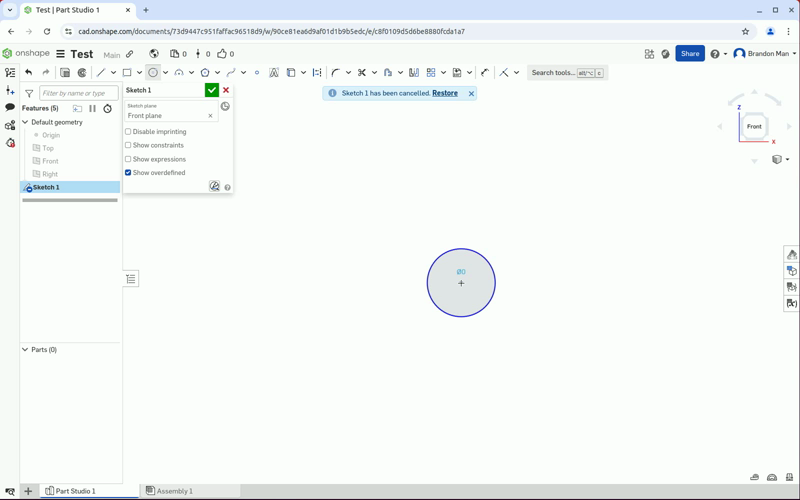
scroll(-6)
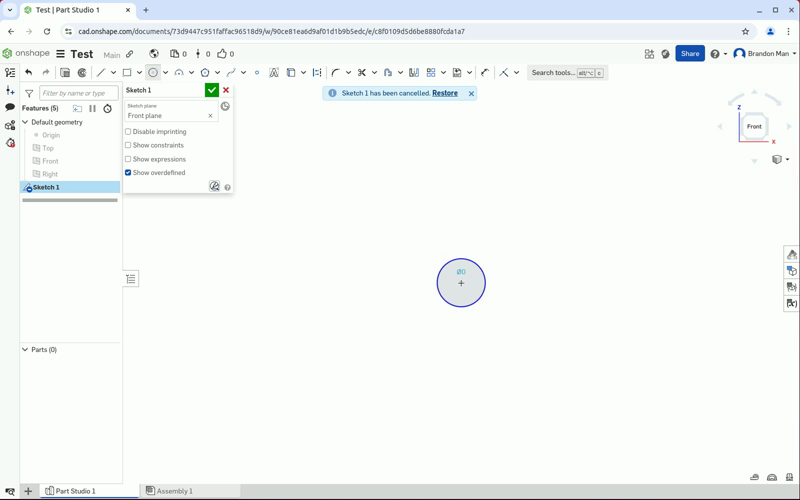
scroll(-6)
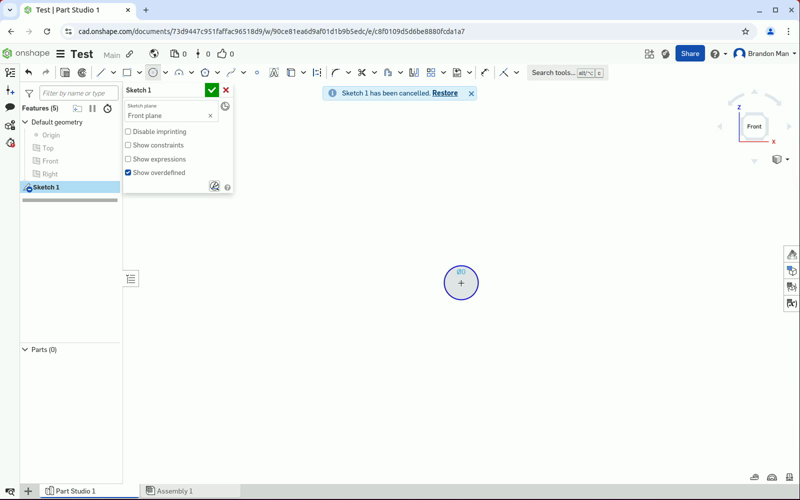
scroll(-6)
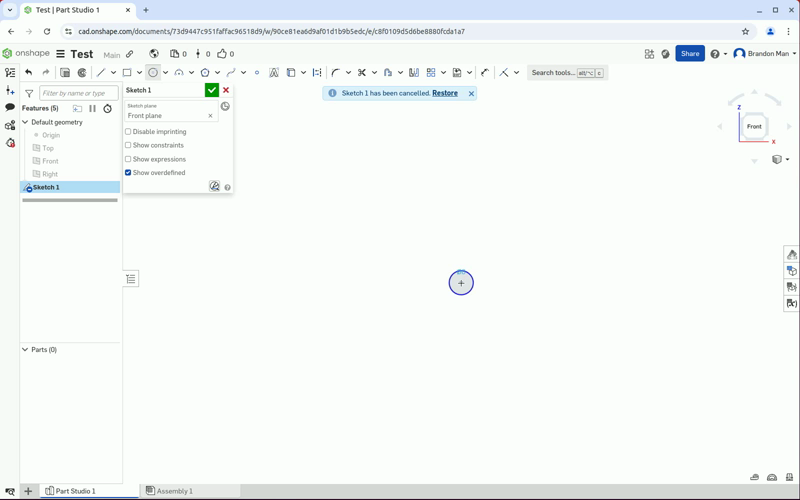
scroll(-6)
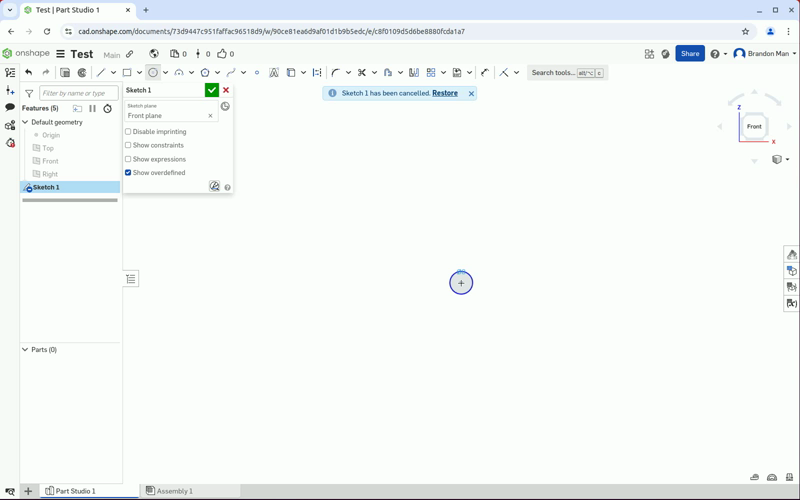
scroll(-6)
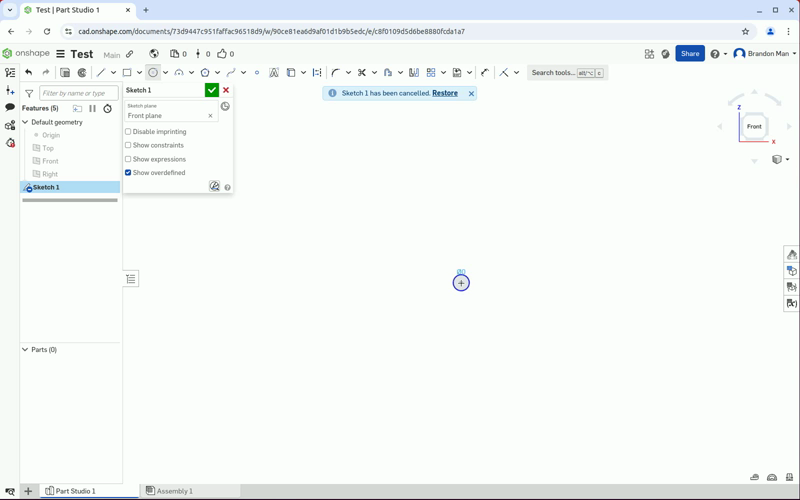
scroll(-6)
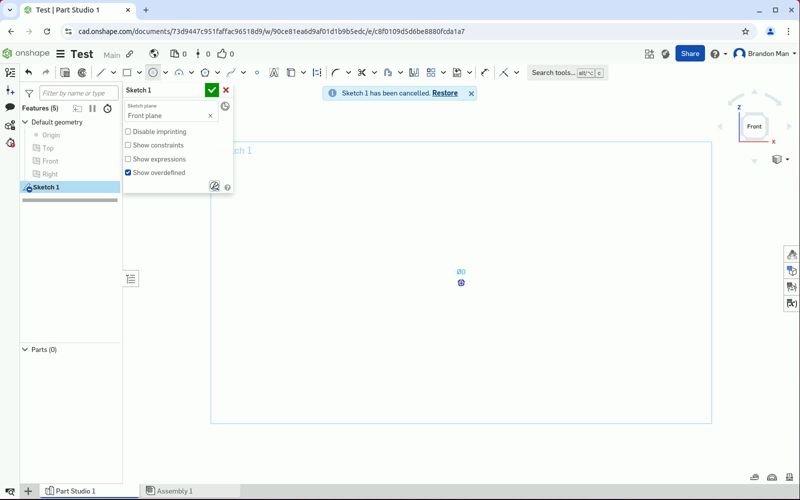
key_up(shift)
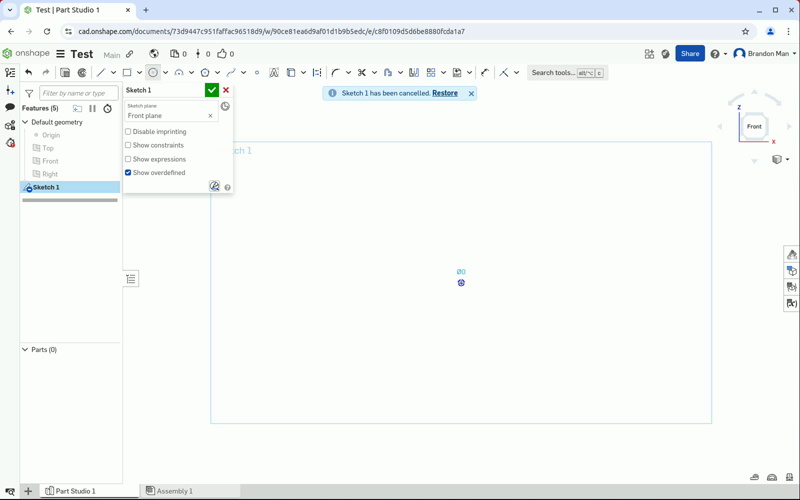
mouse_move(464, 282)
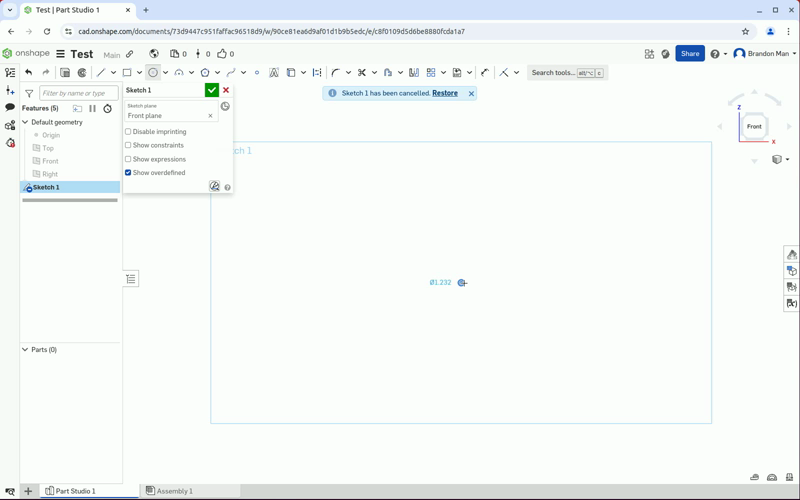
scroll(6)
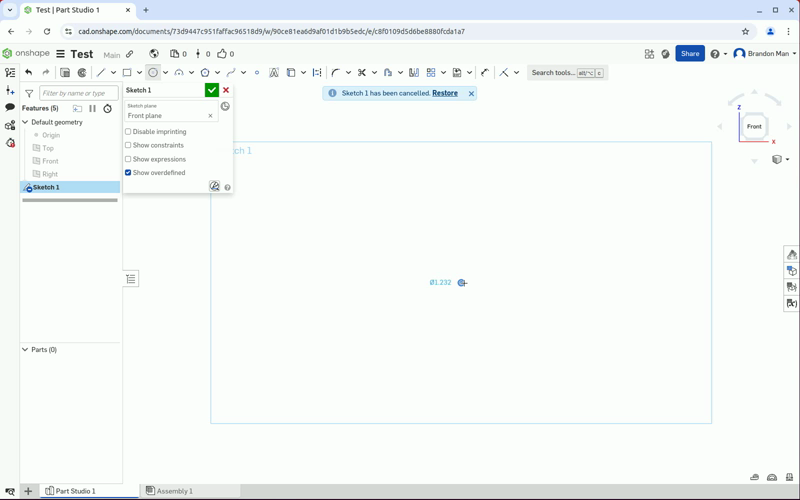
scroll(6)
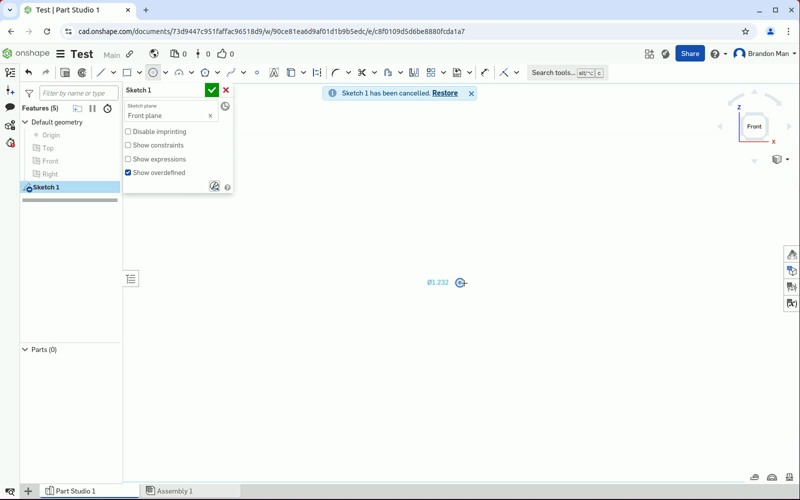
scroll(6)
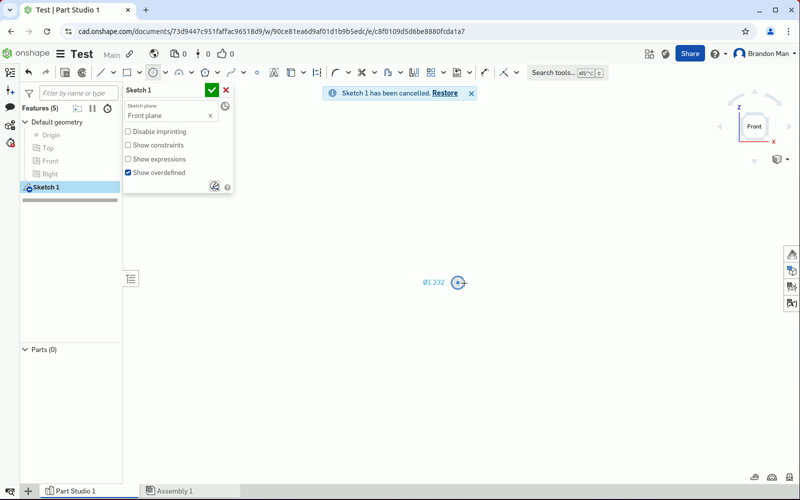
scroll(6)
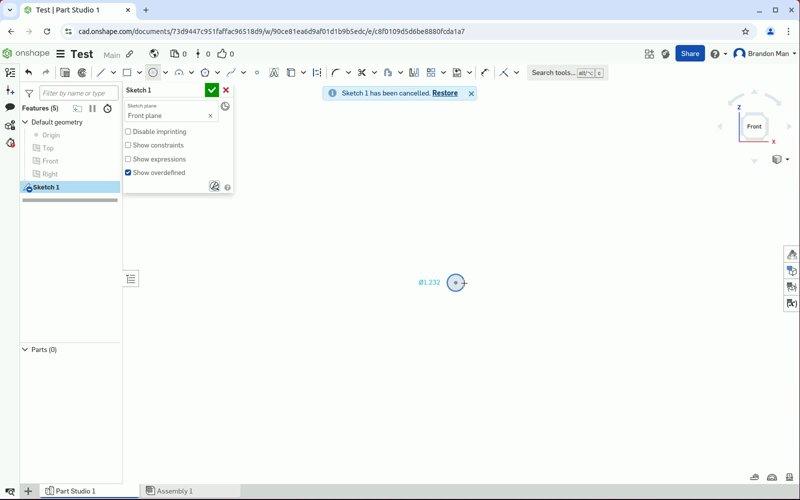
scroll(6)
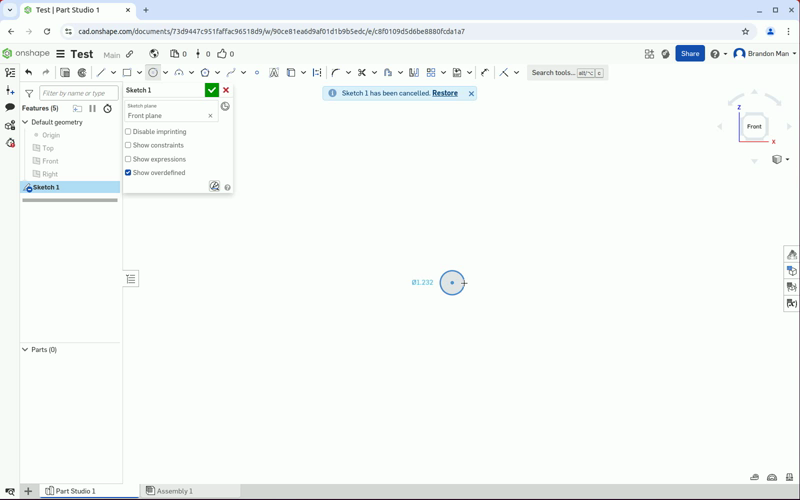
scroll(6)
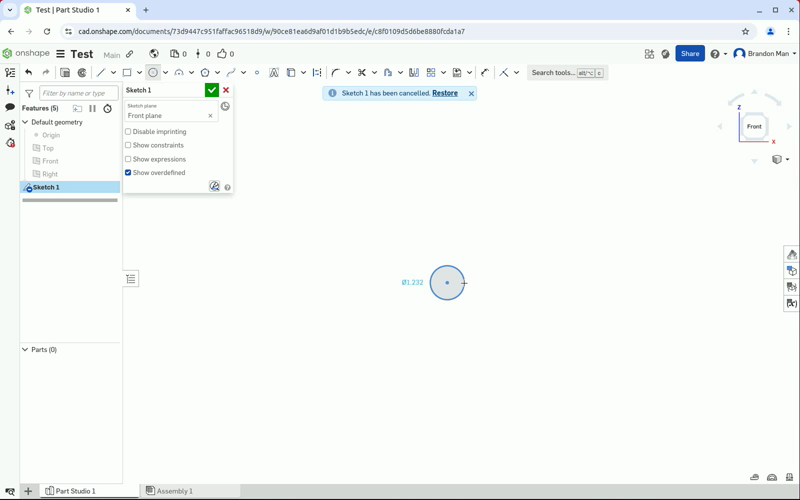
scroll(6)
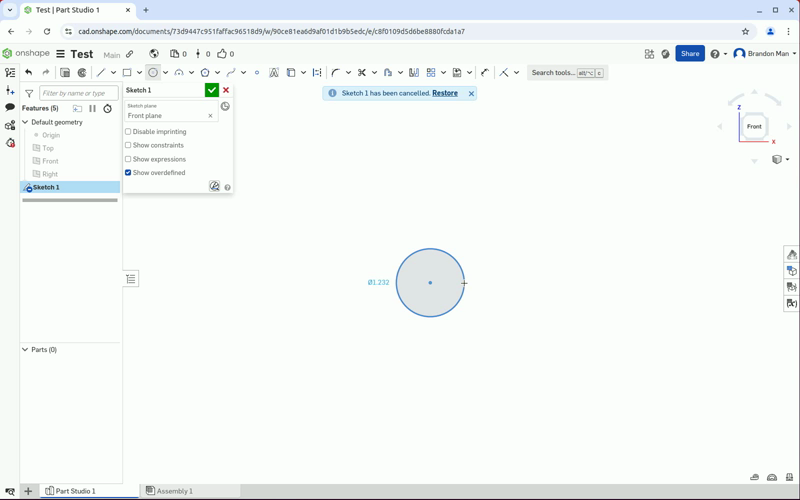
click(464, 282)
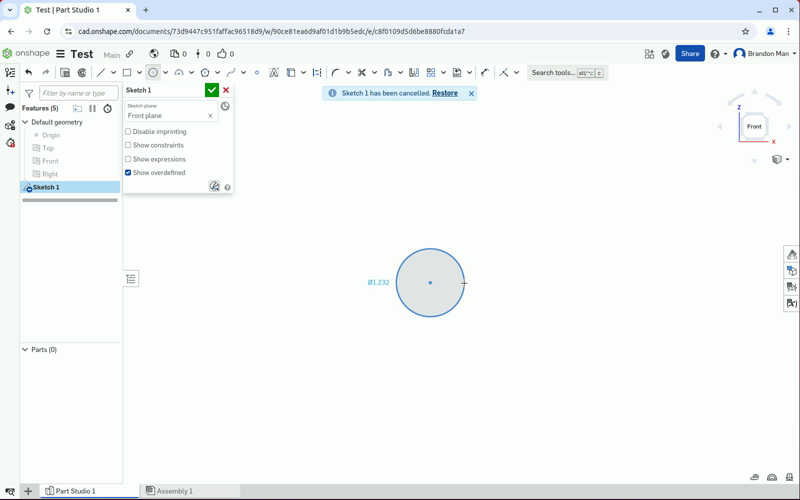
scroll(-6)
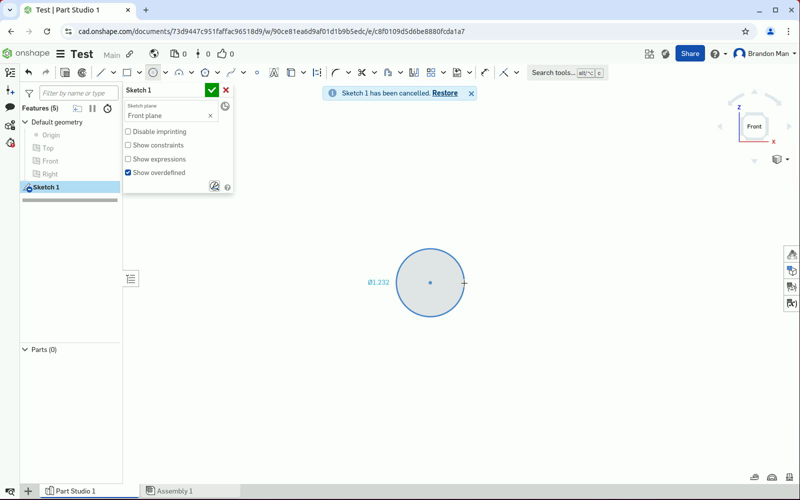
scroll(-6)
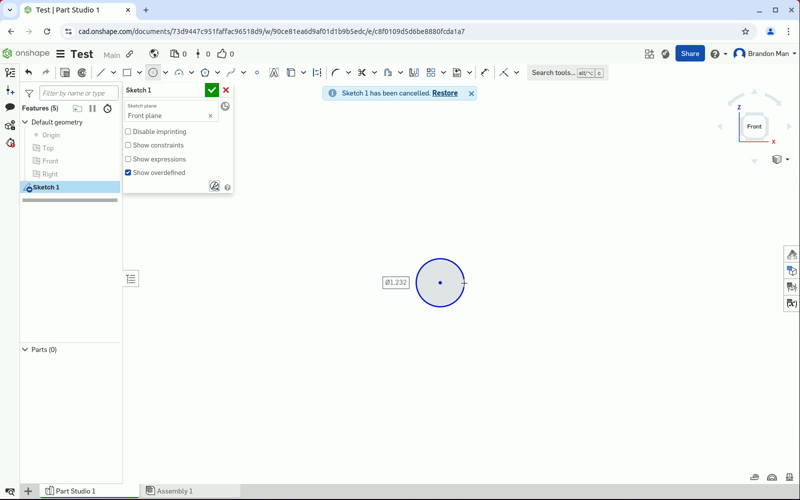
scroll(-6)
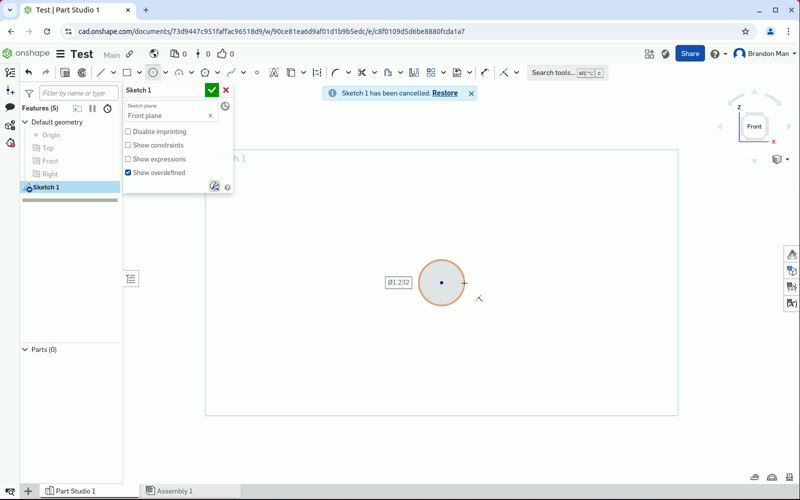
scroll(-6)
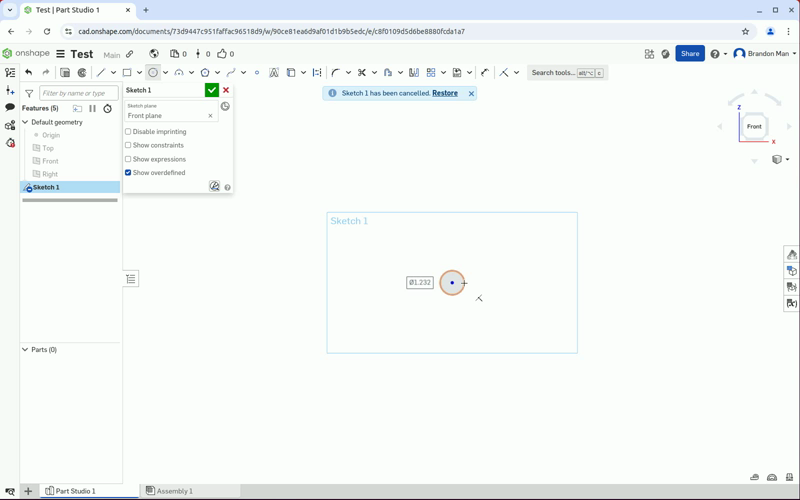
scroll(-6)
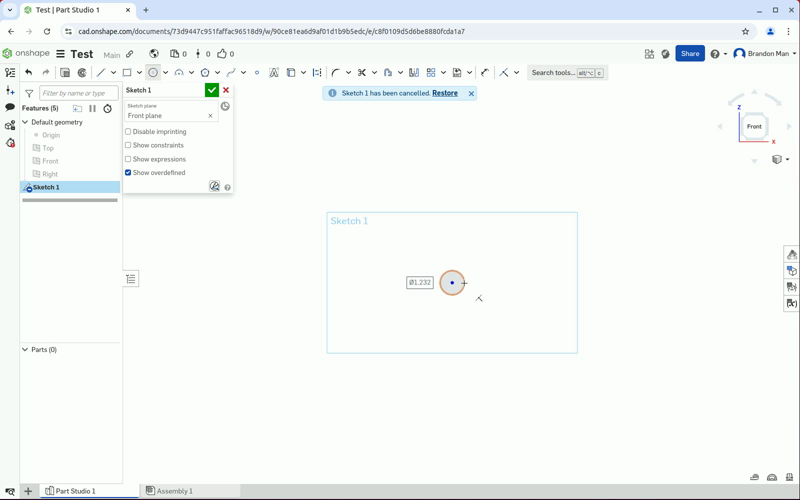
scroll(-6)
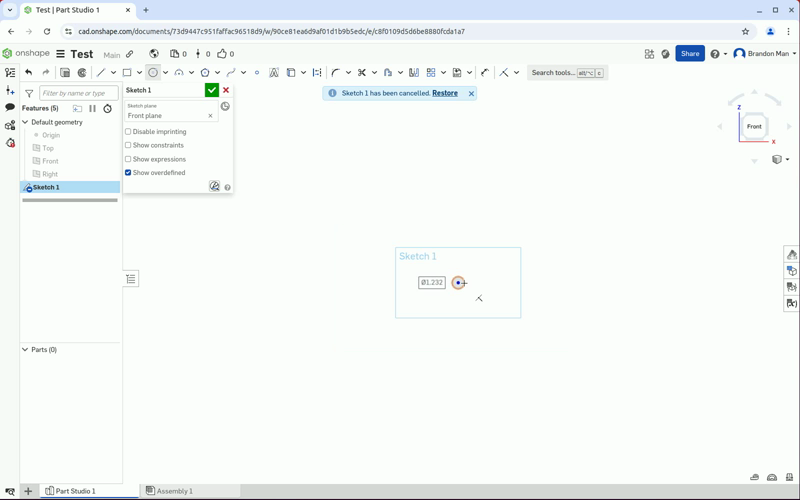
scroll(-6)
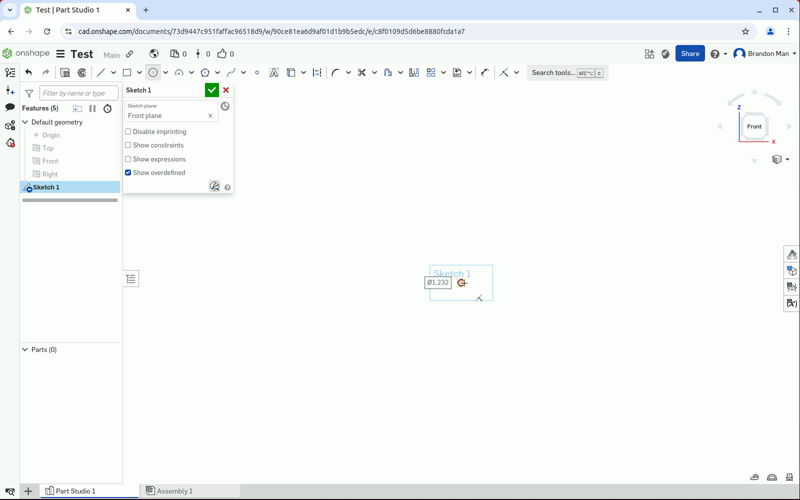
key(esc)
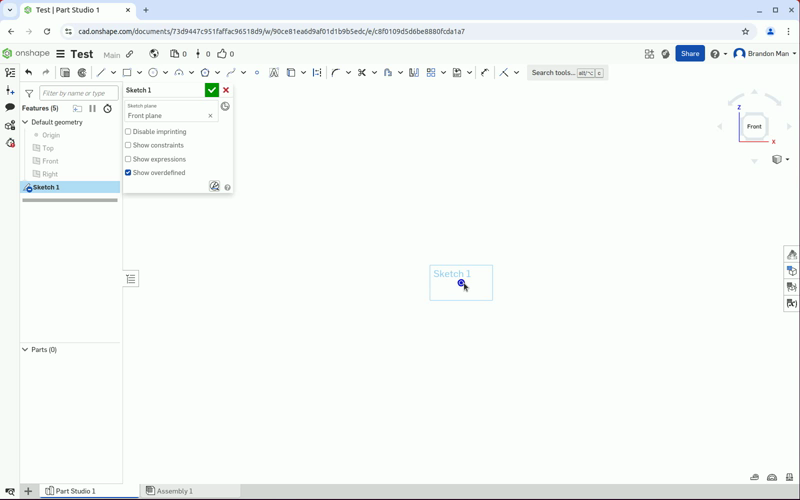
mouse_move(460, 280)
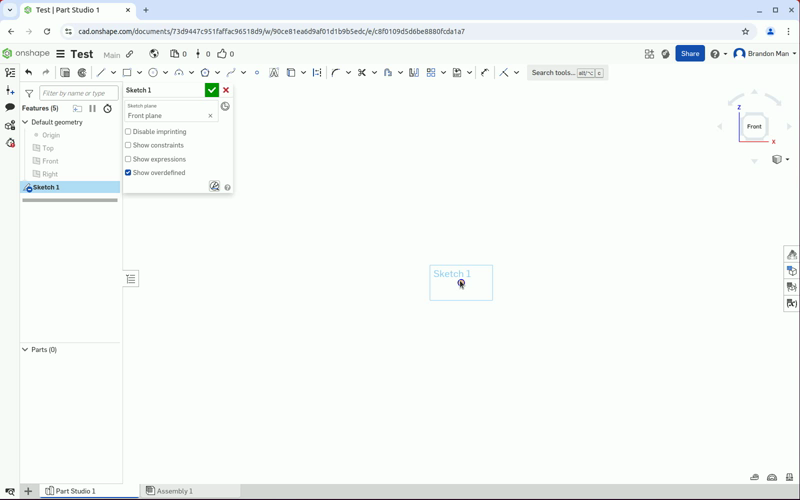
scroll(6)
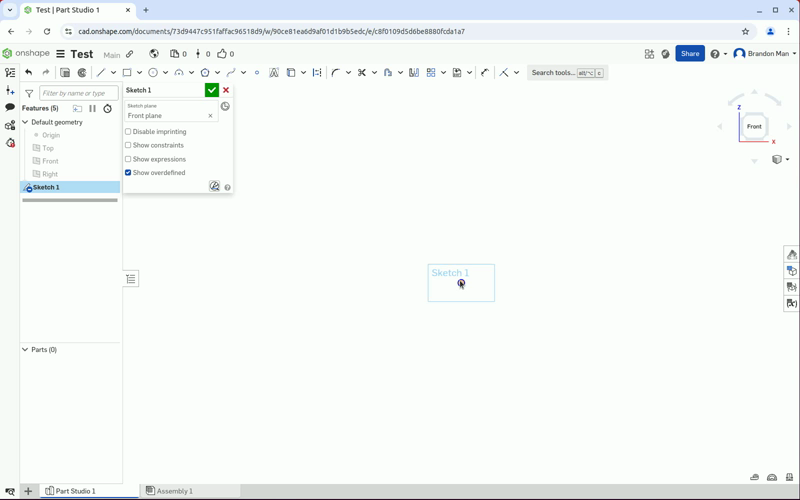
scroll(6)
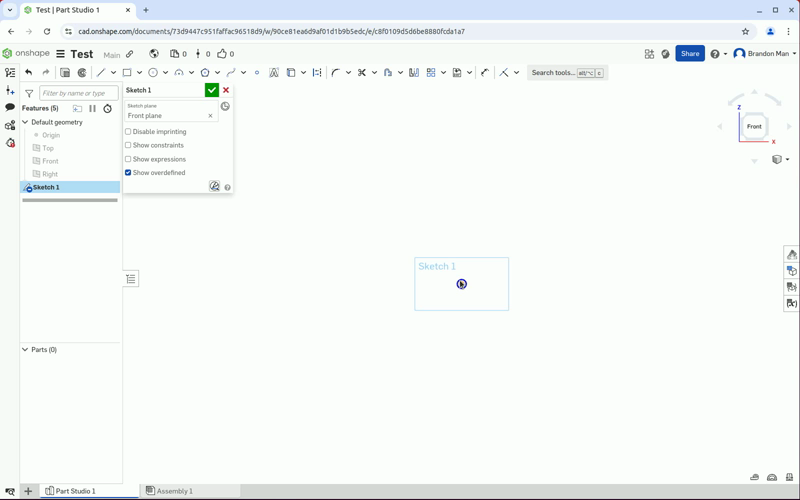
scroll(6)
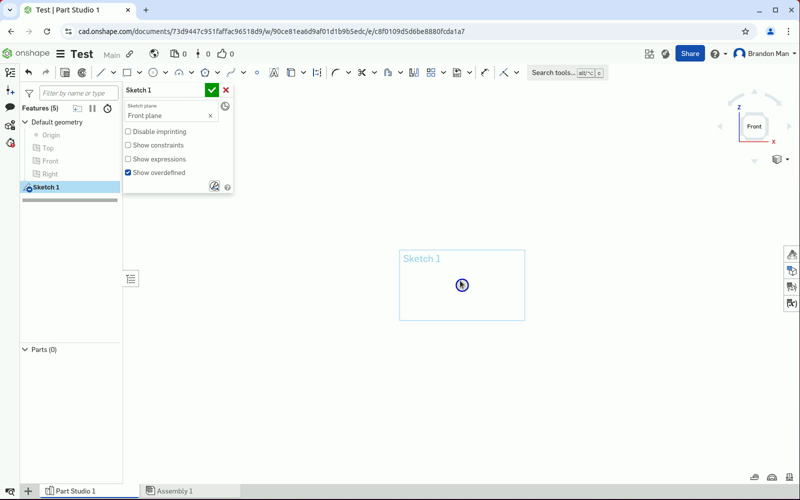
scroll(6)
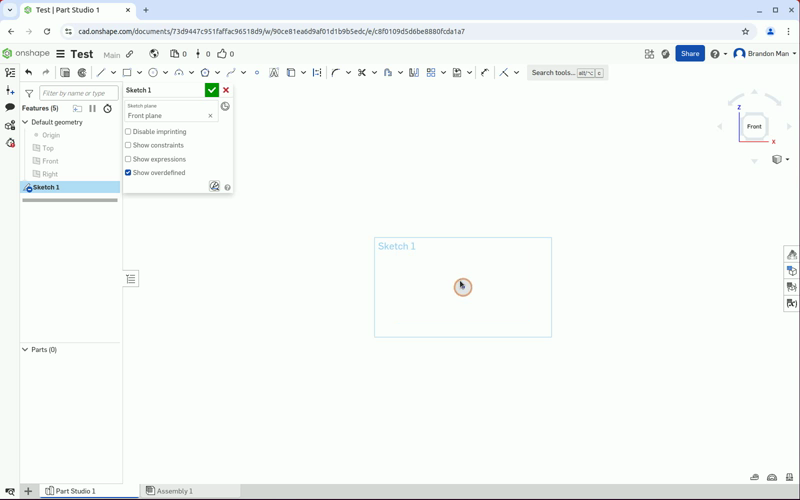
scroll(6)
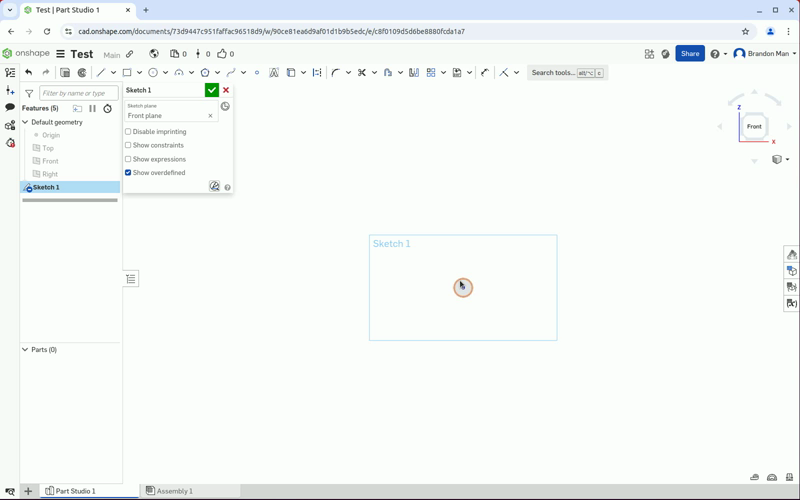
scroll(6)
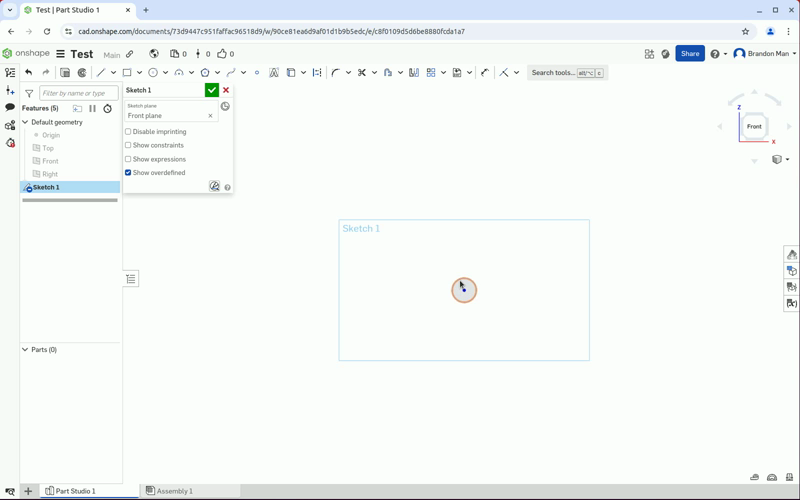
scroll(6)
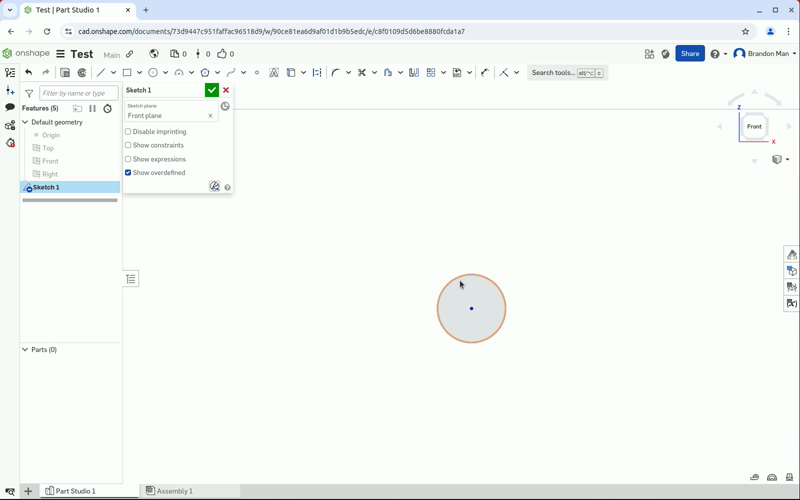
click(460, 280)
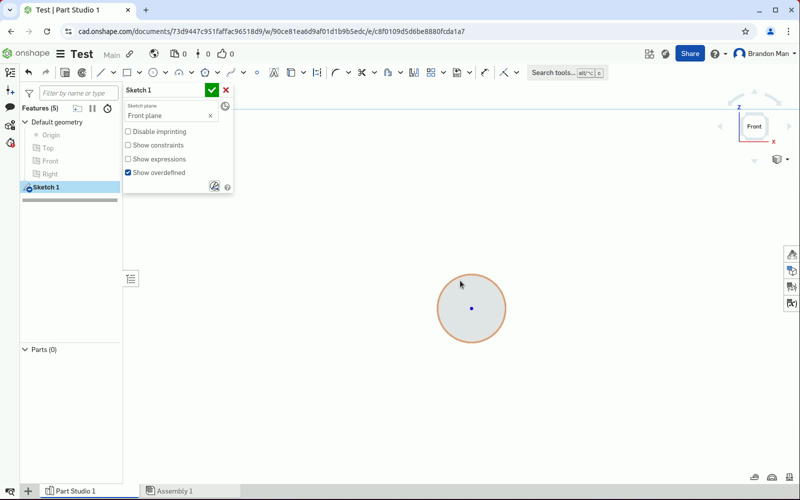
scroll(-6)
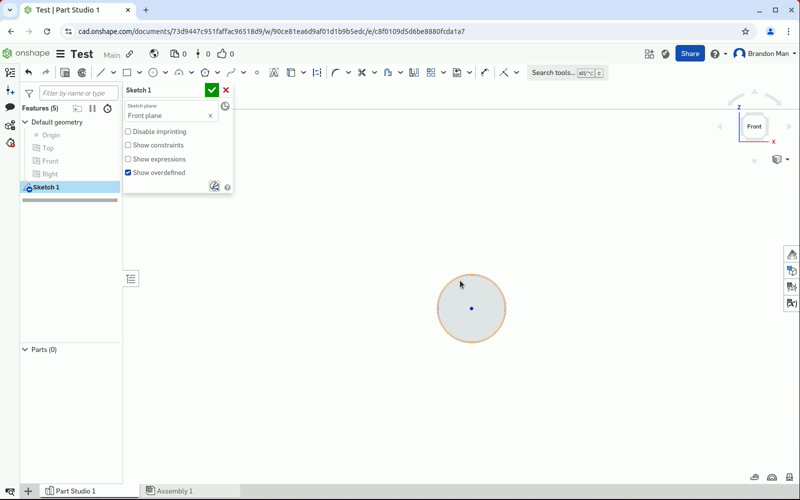
scroll(-6)
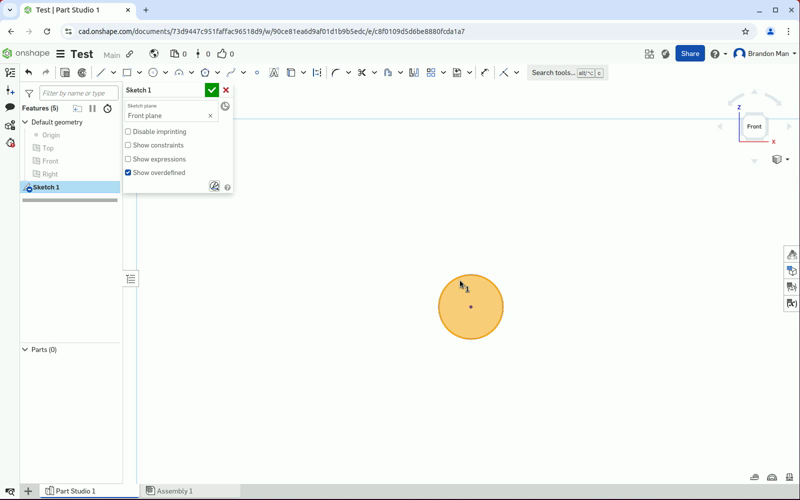
scroll(-6)
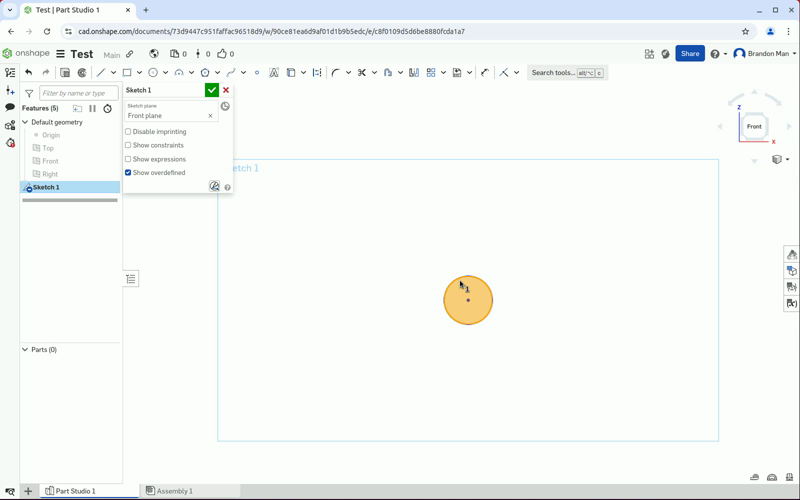
scroll(-6)
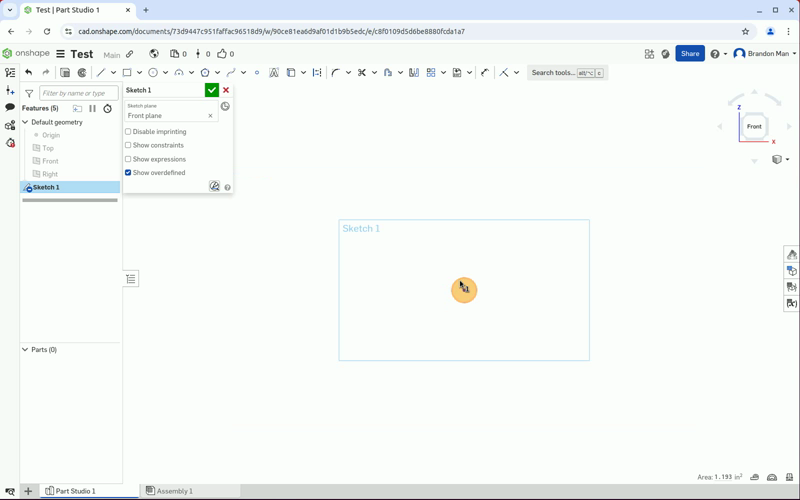
scroll(-6)
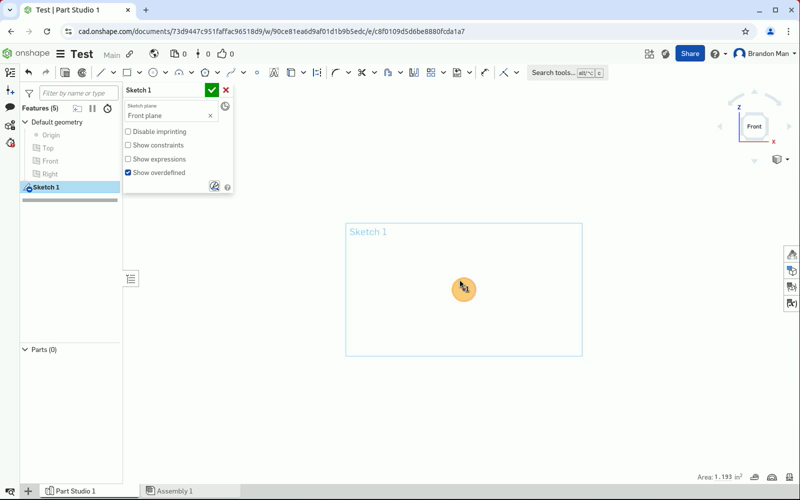
scroll(-6)
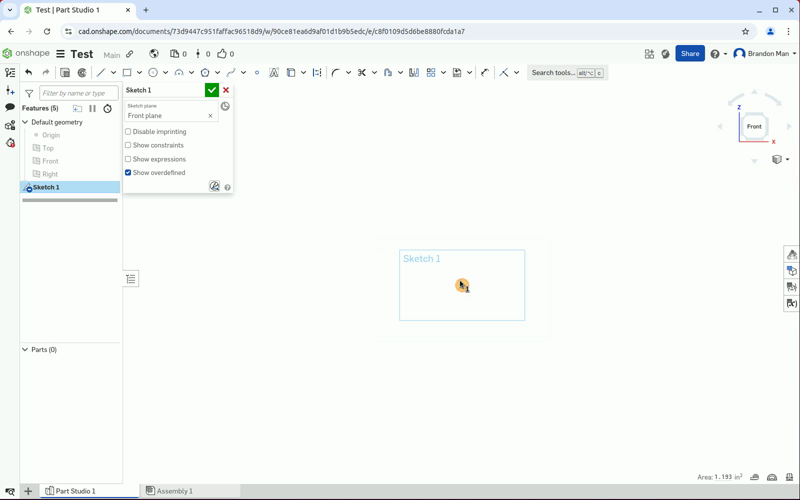
scroll(-6)
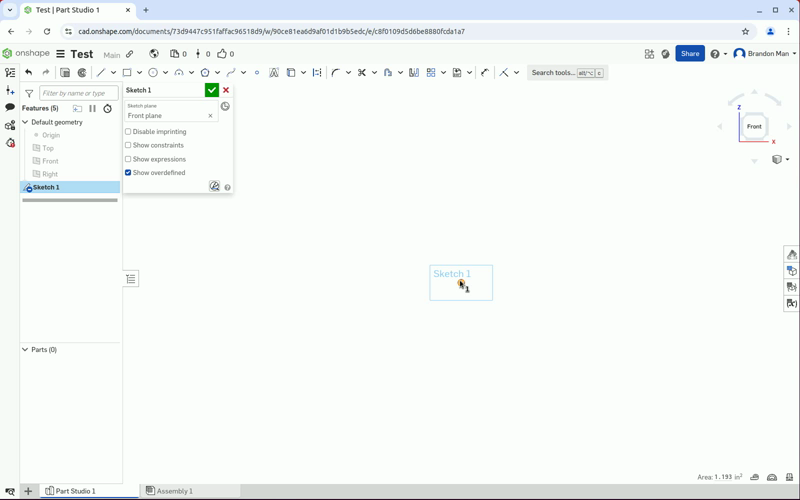
mouse_move(73, 352)
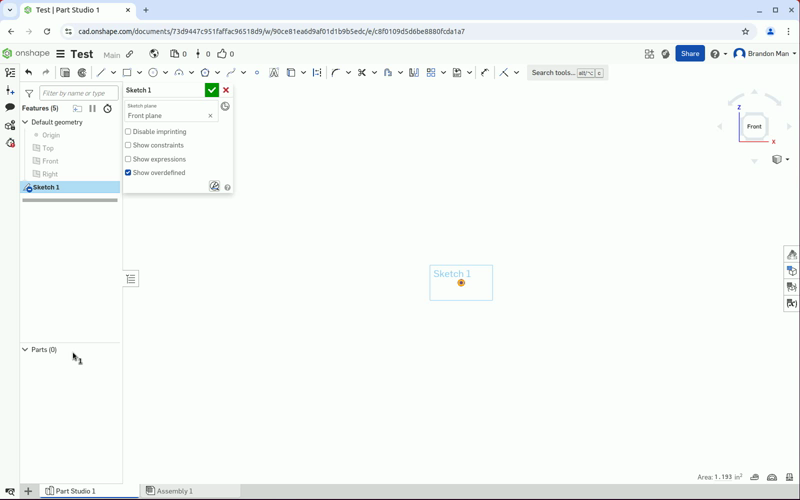
key(shift+y)
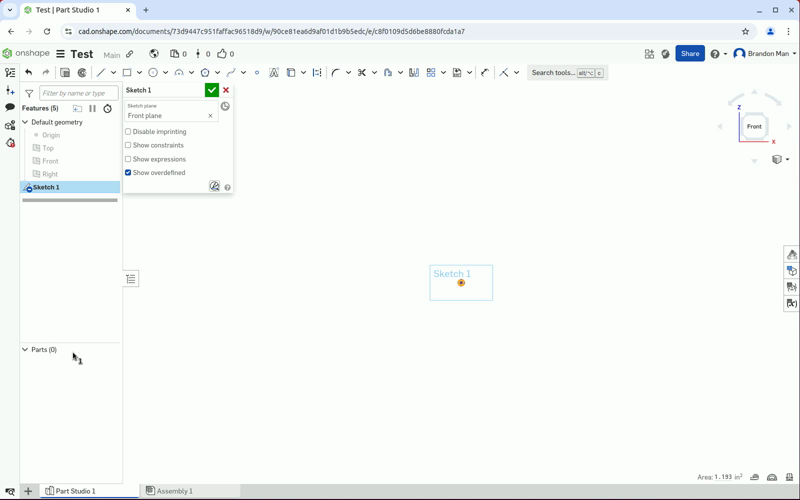
key(shift+e)
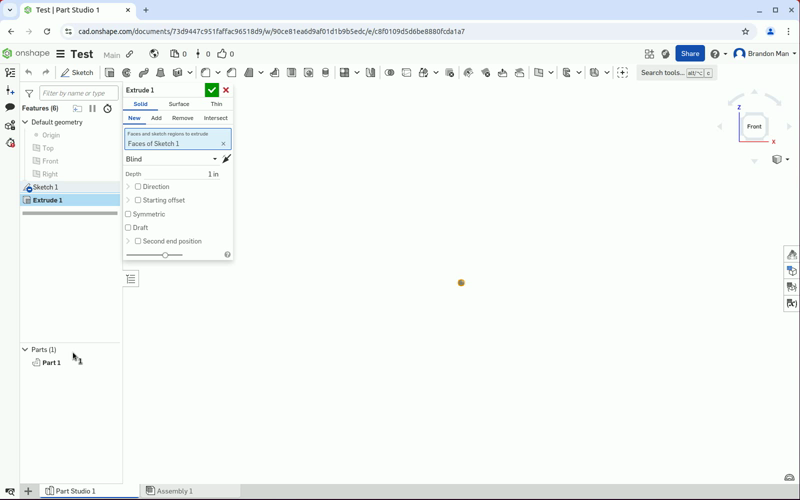
mouse_move(143, 106)
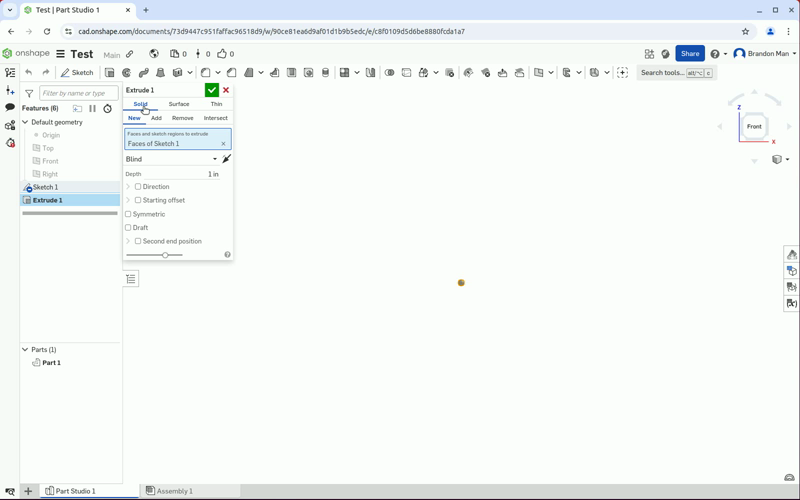
click(143, 106)
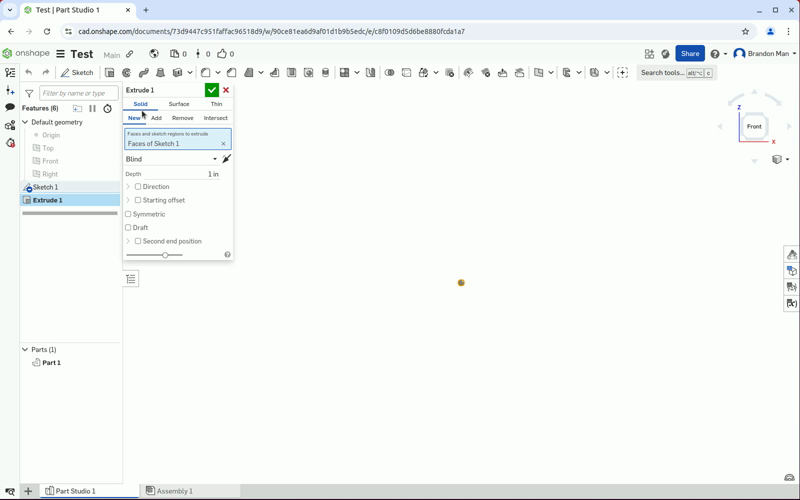
mouse_move(137, 120)
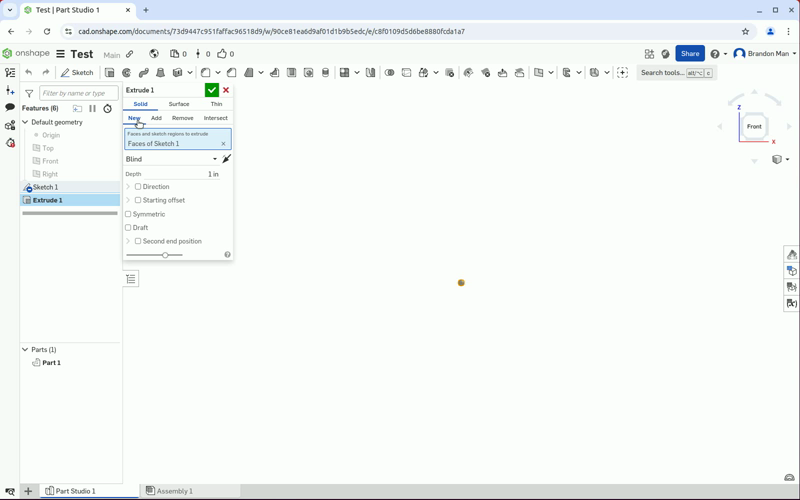
click(137, 120)
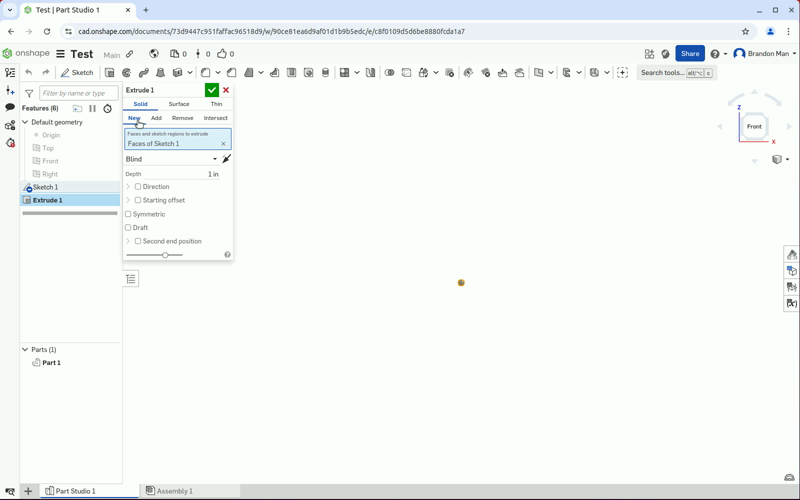
key(tab, 4)
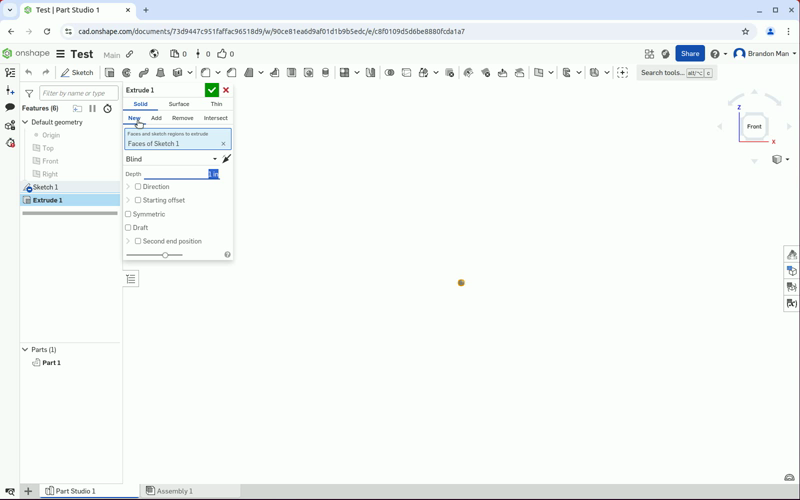
text(23.108)
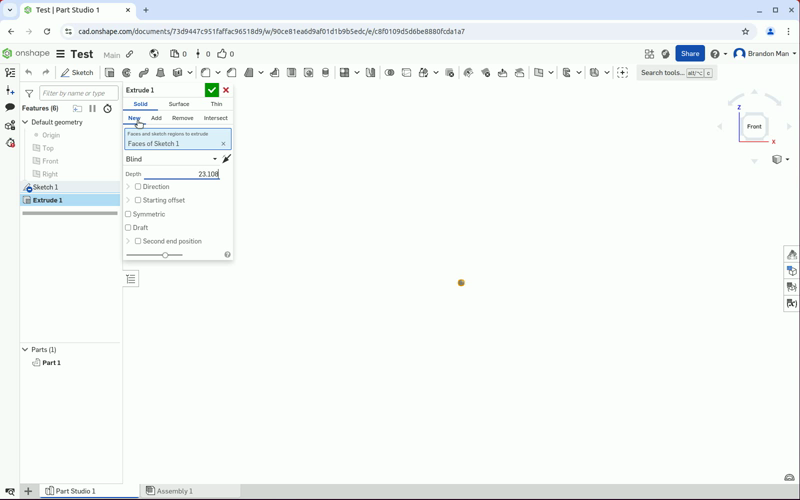
key(enter)
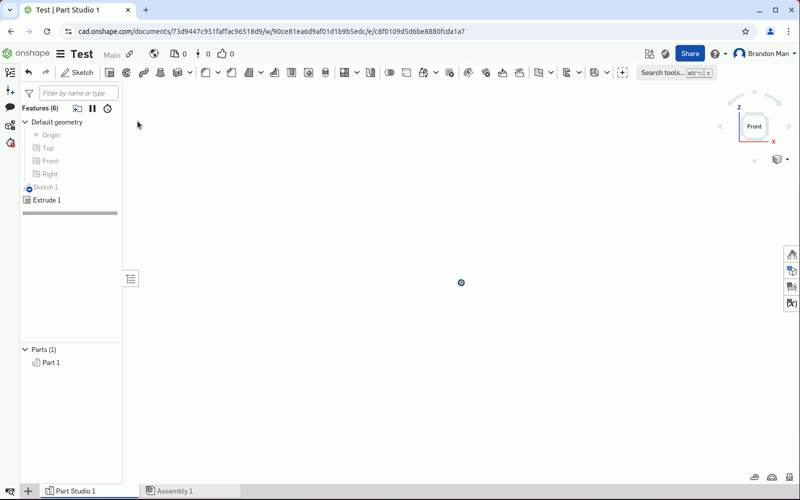
key(shift+h)
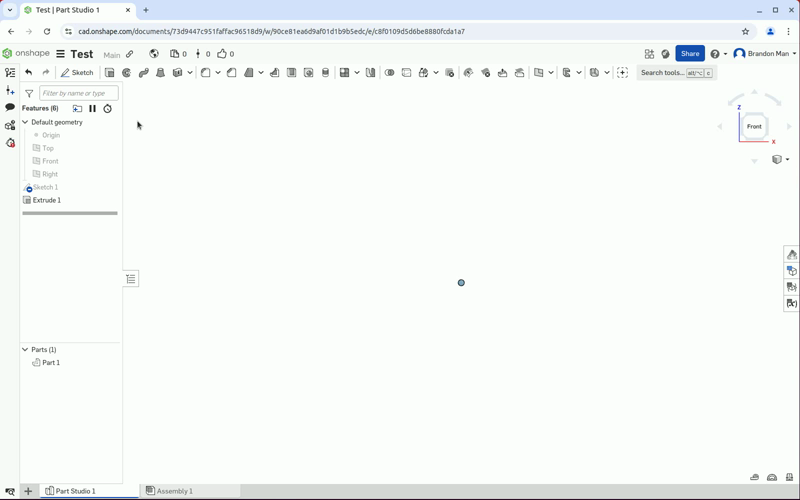
key(shift+h)
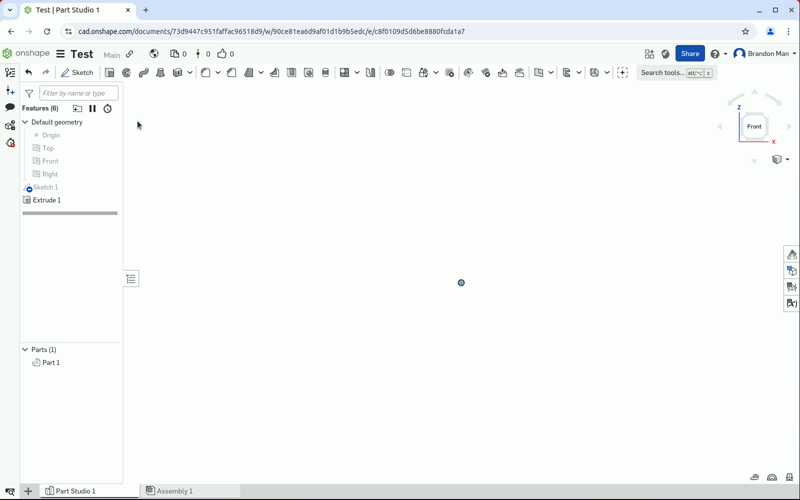
mouse_move(73, 189)
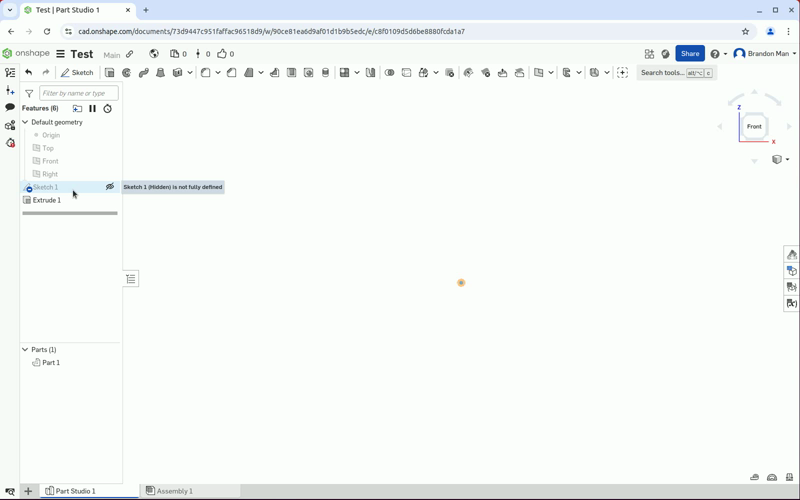
click(73, 189)
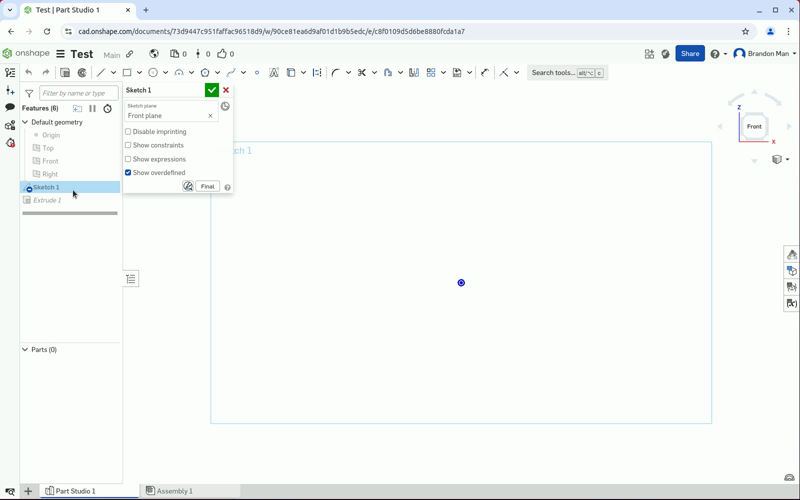
mouse_move(229, 92)
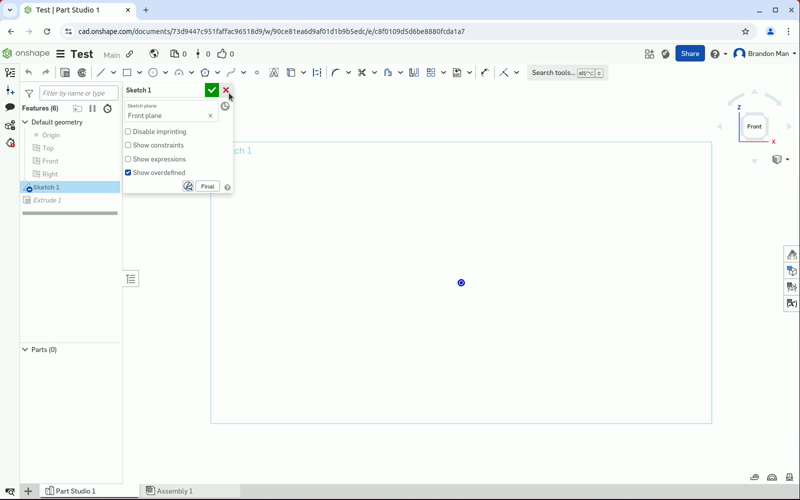
click(229, 92)
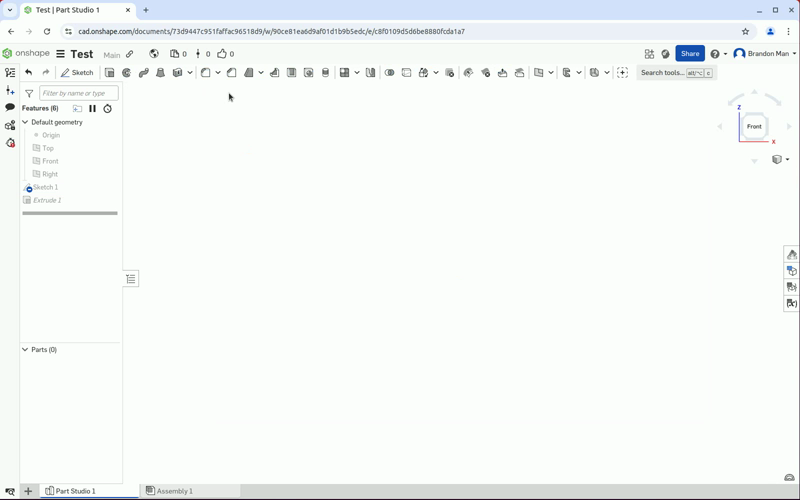
mouse_move(73, 352)
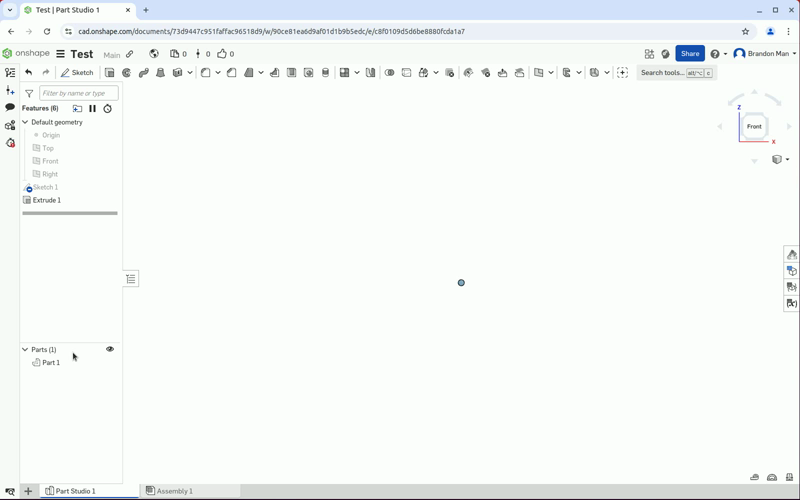
key(y)
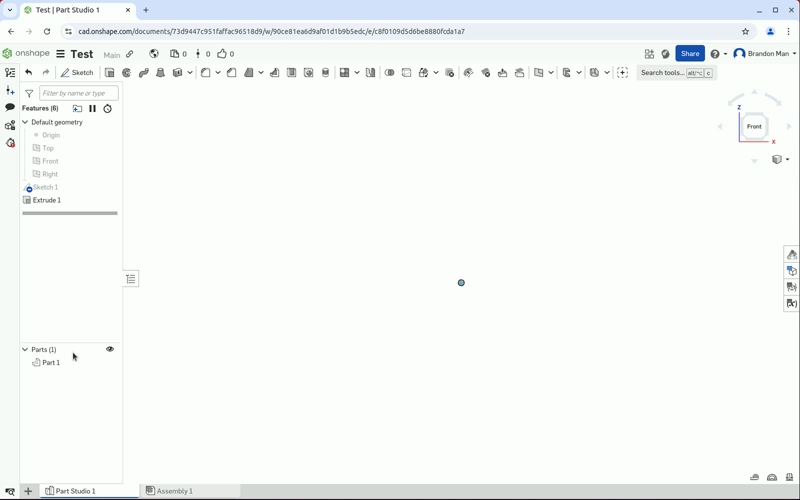
key(shift+p)
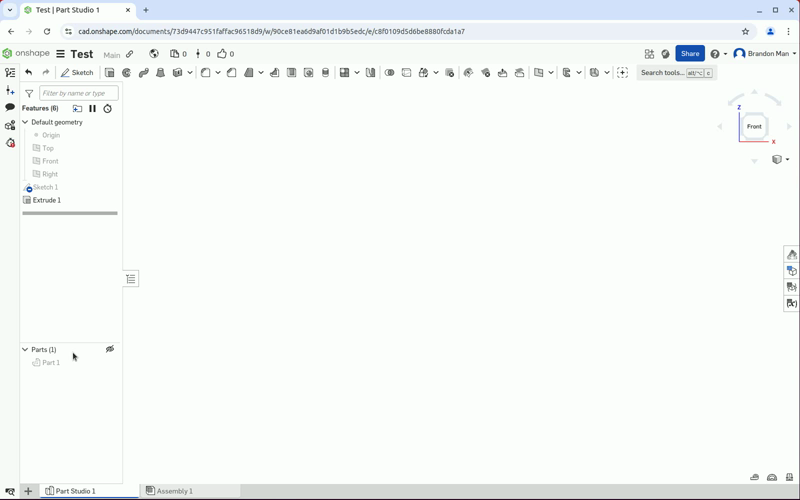
key(space)
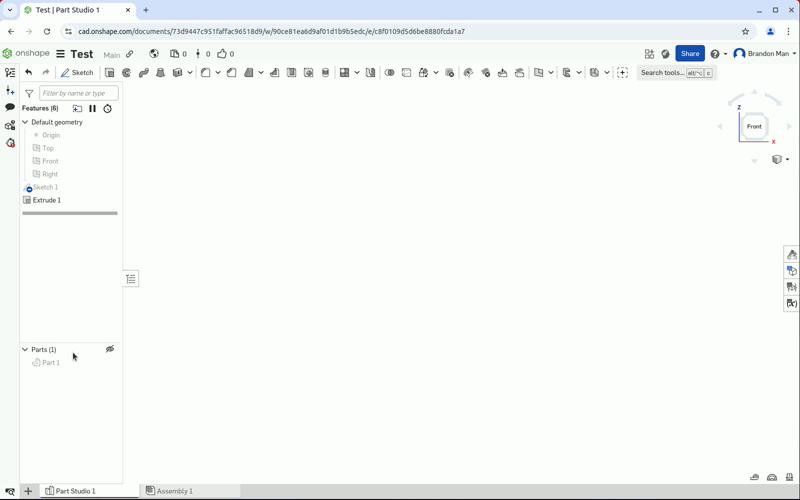
key_down(shift)
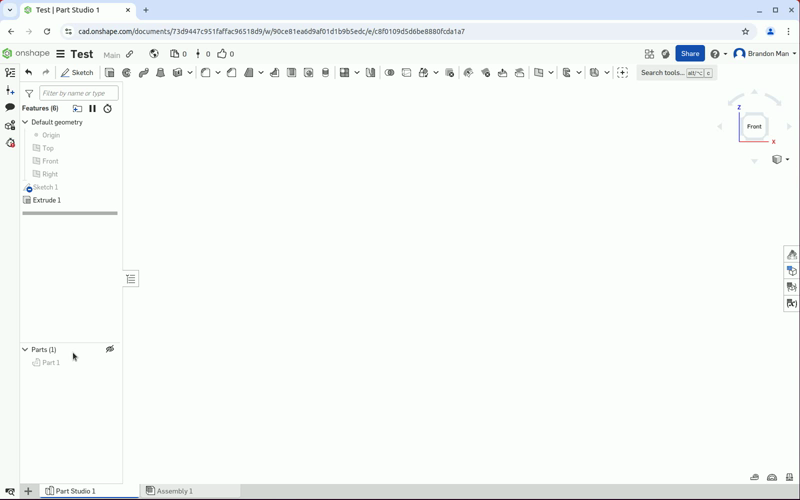
key(left)
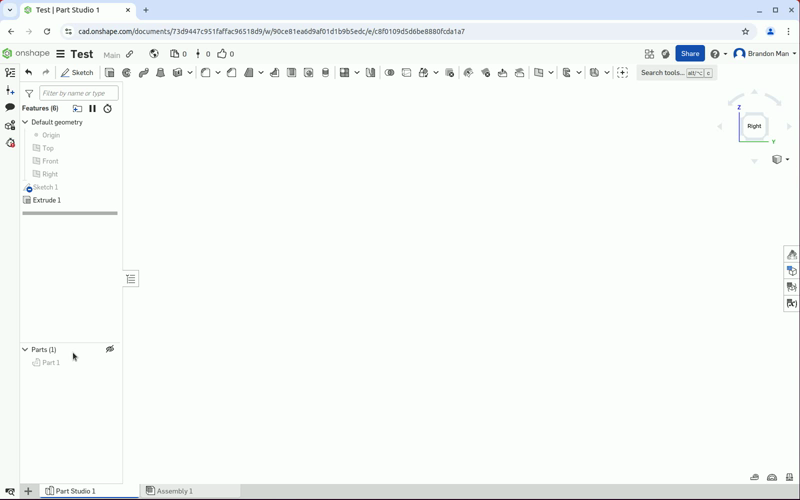
key_up(shift)
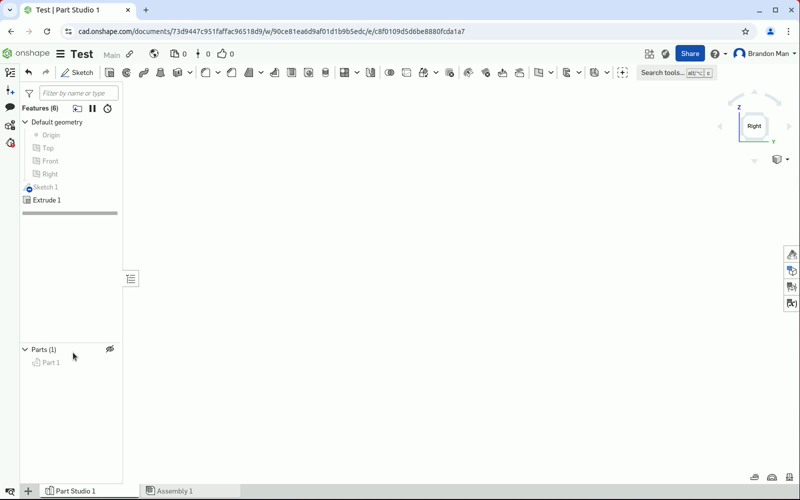
mouse_move(73, 352)
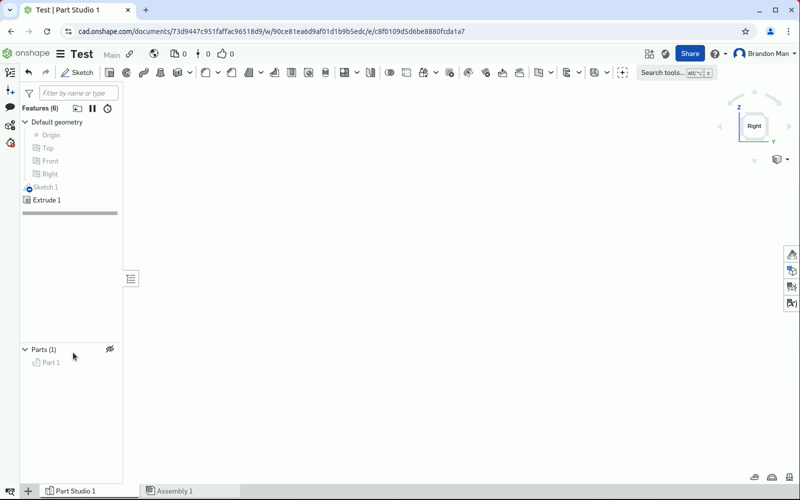
key(shift+y)
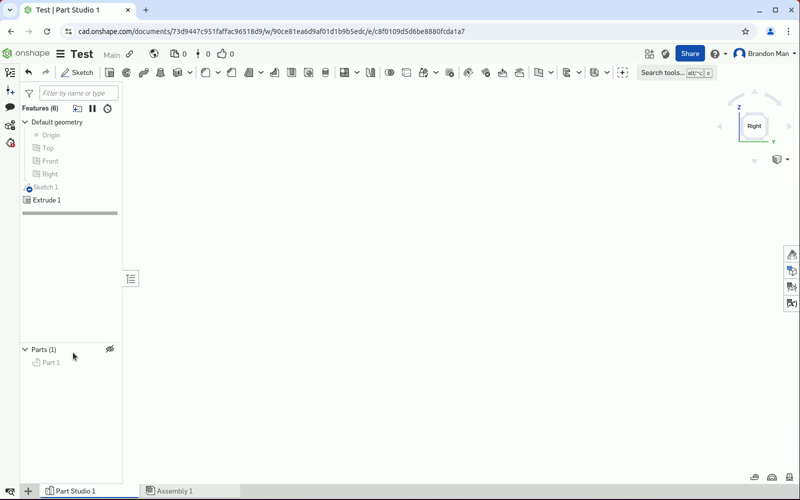
key(shift+s)
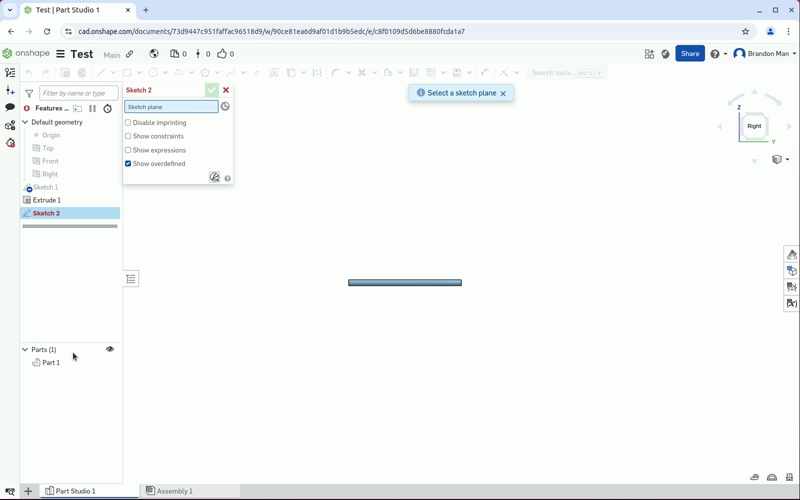
mouse_move(73, 176)
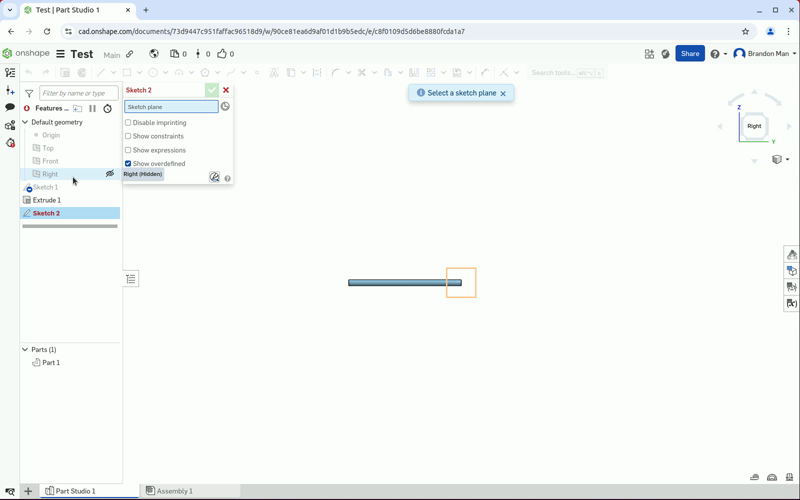
click(73, 176)
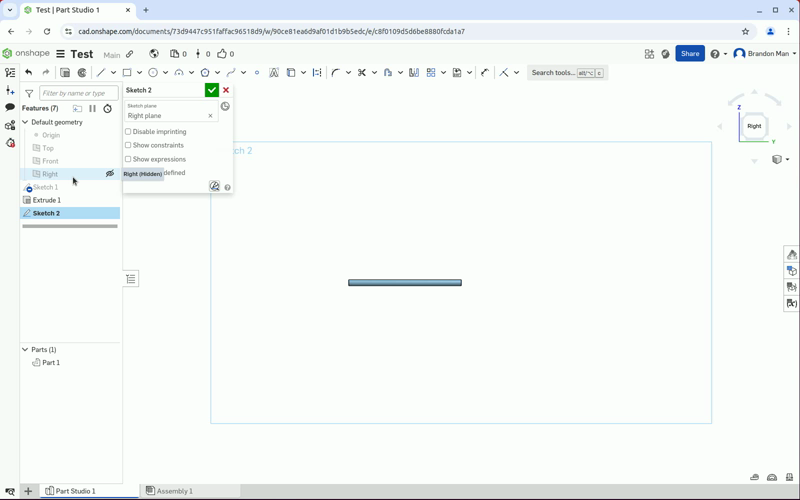
mouse_move(73, 352)
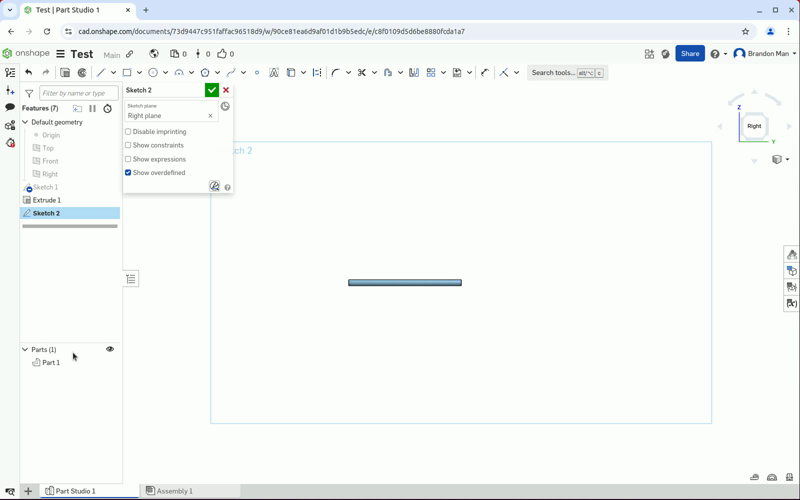
key(y)
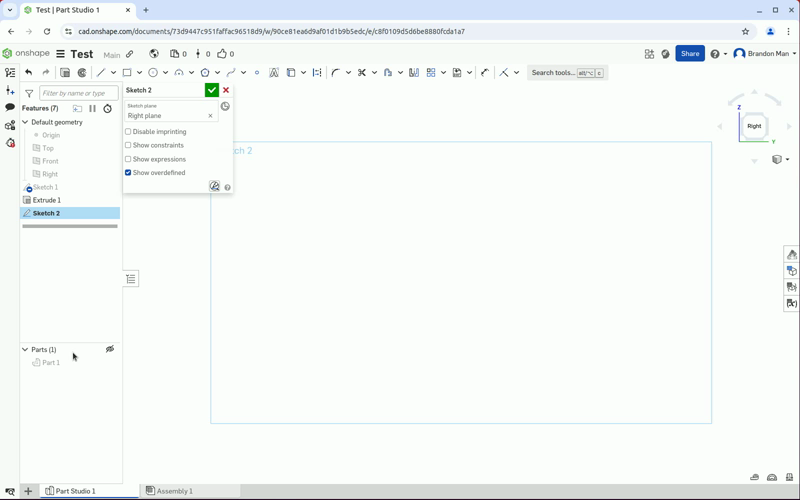
key(c)
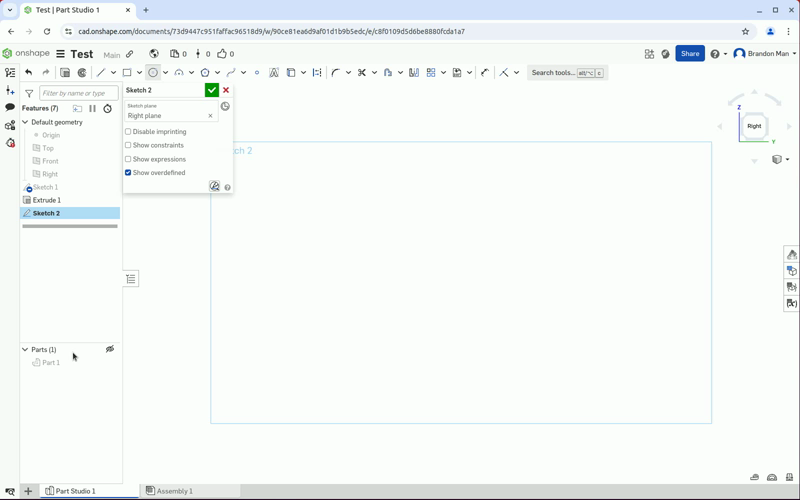
key_down(shift)
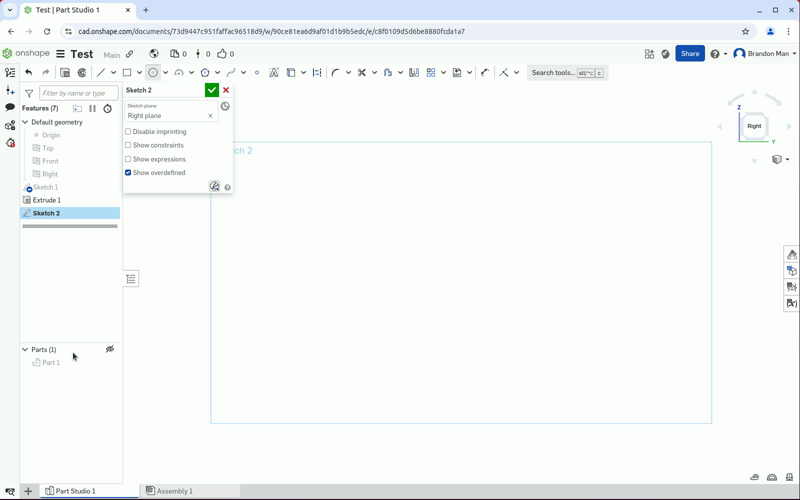
mouse_move(456, 282)
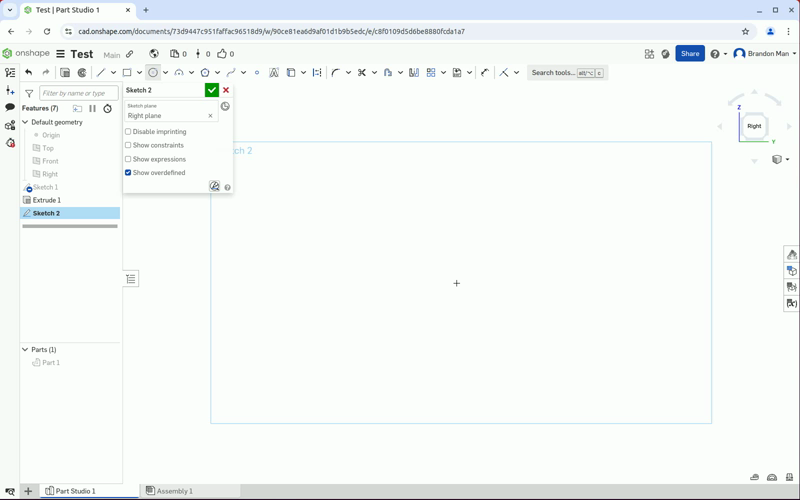
click(456, 282)
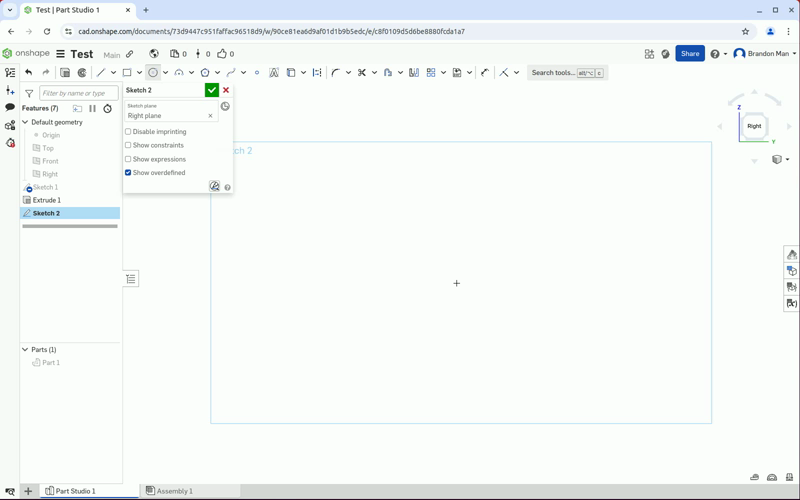
key_up(shift)
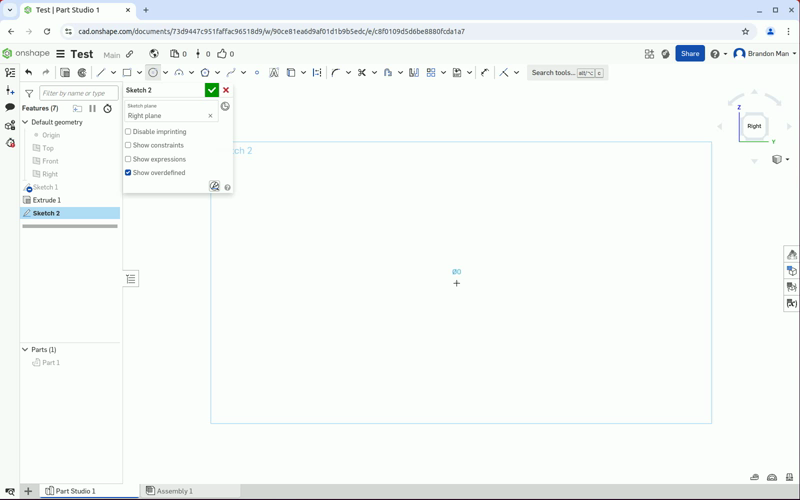
mouse_move(458, 282)
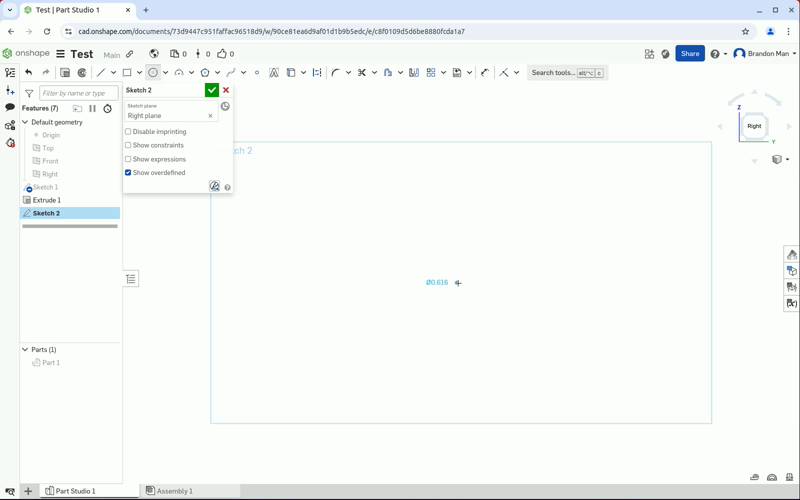
scroll(6)
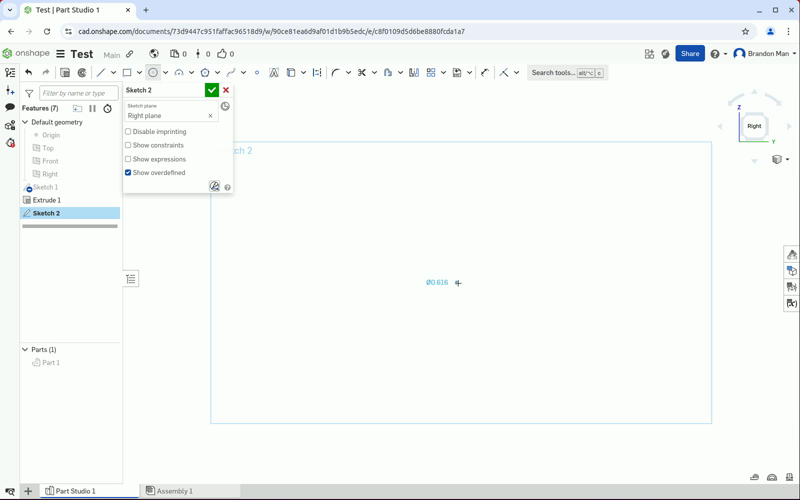
scroll(6)
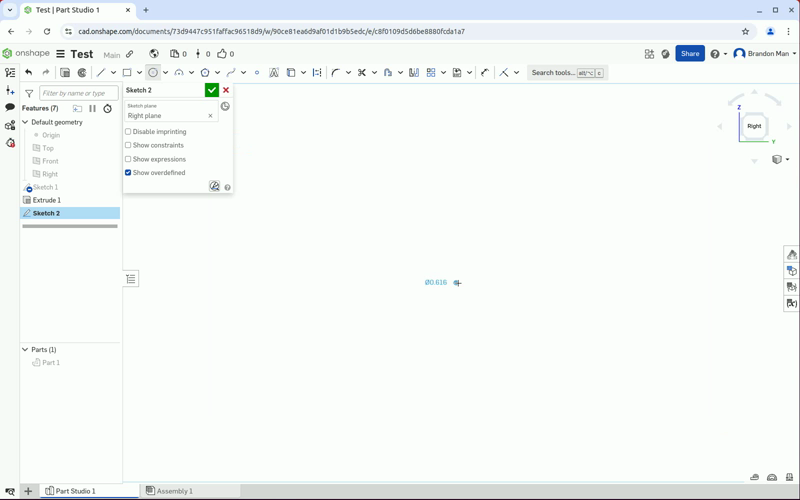
scroll(6)
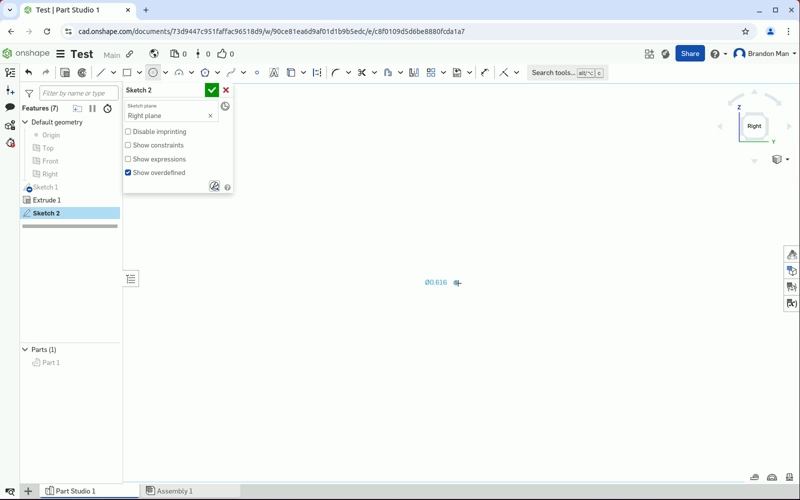
scroll(6)
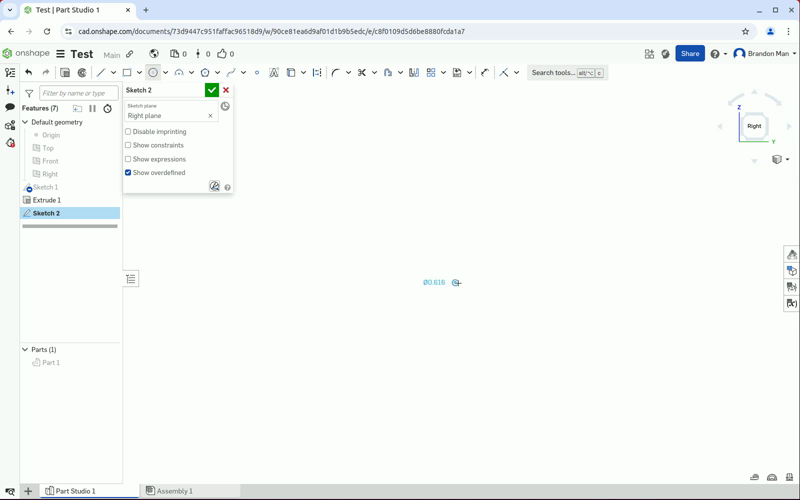
scroll(6)
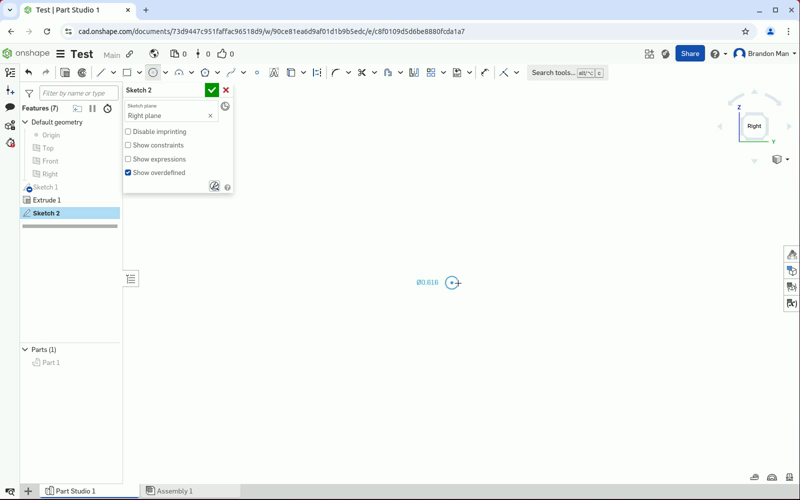
scroll(6)
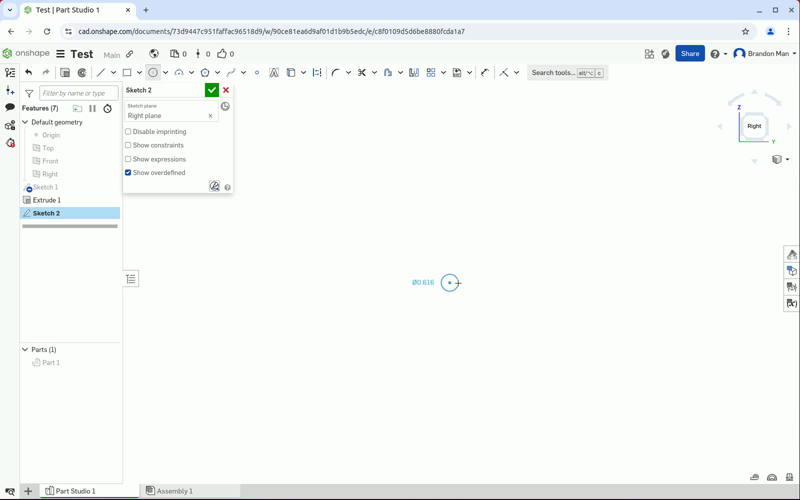
scroll(6)
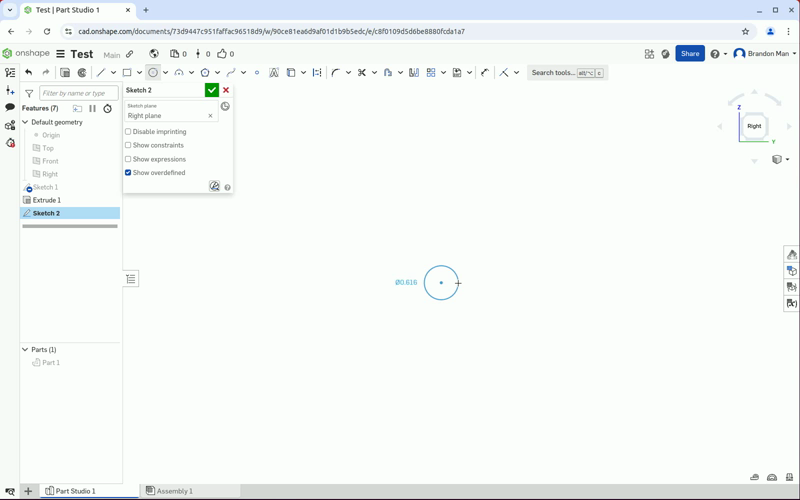
click(458, 282)
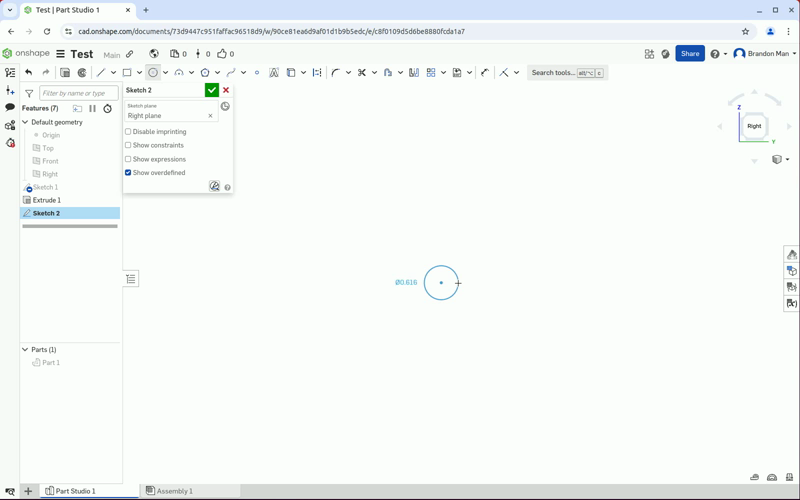
scroll(-6)
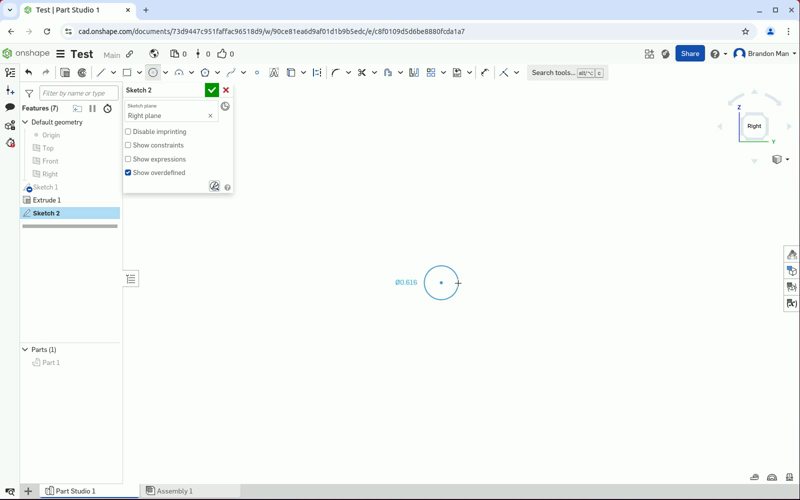
scroll(-6)
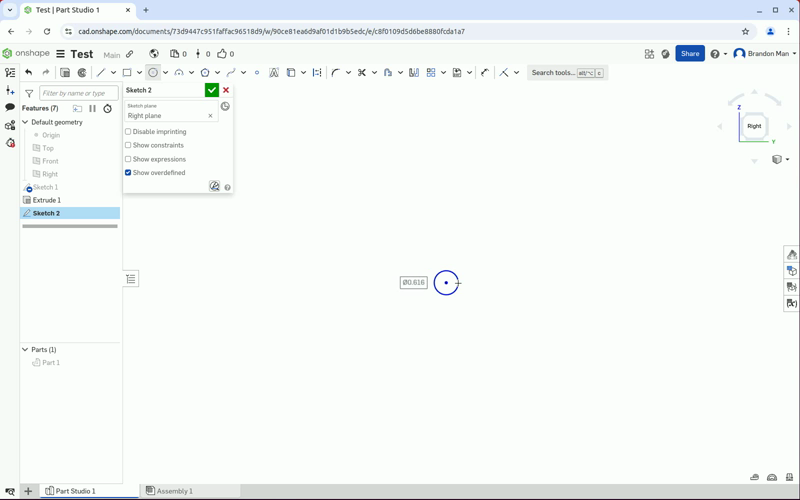
scroll(-6)
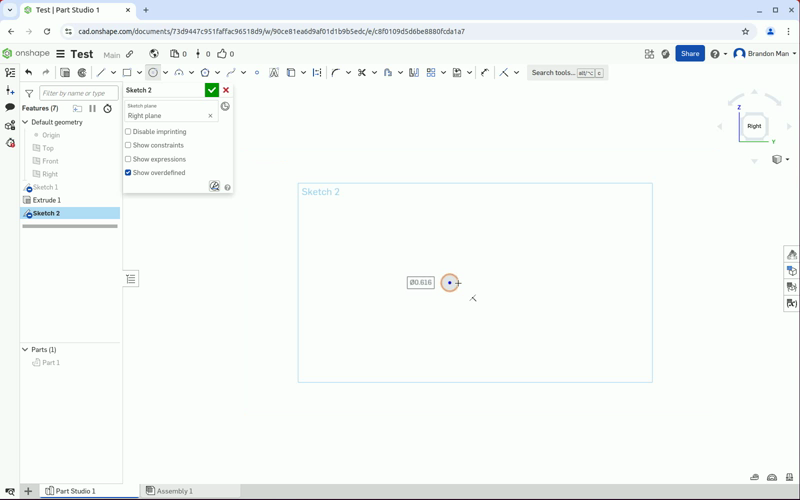
scroll(-6)
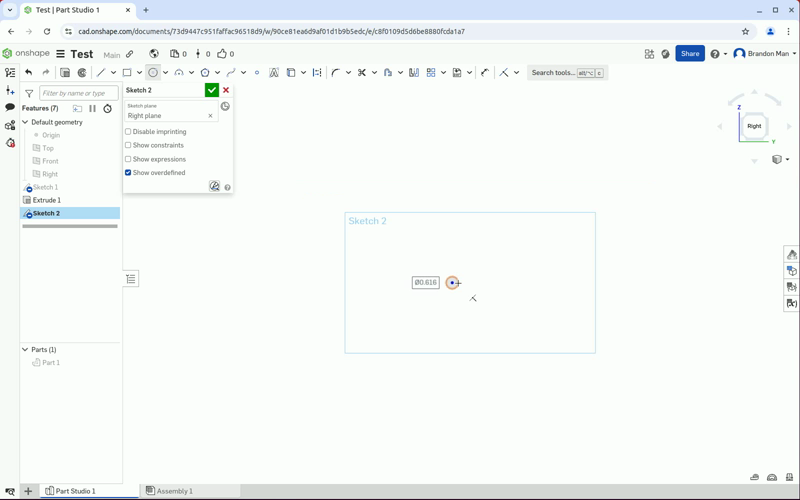
scroll(-6)
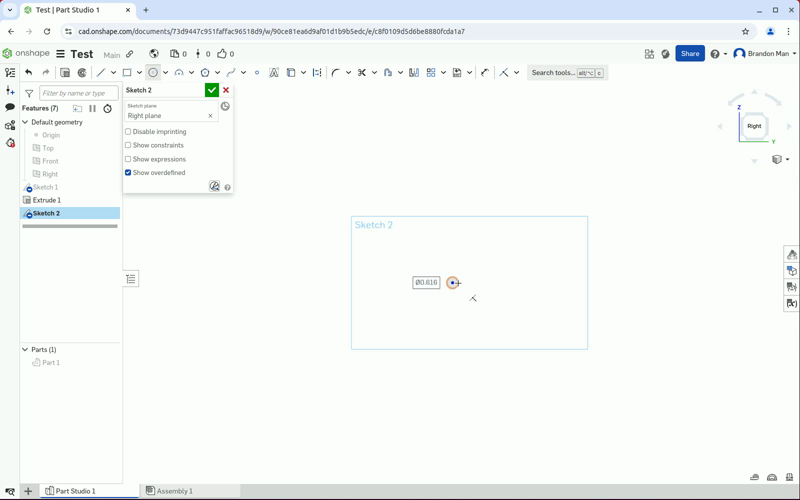
scroll(-6)
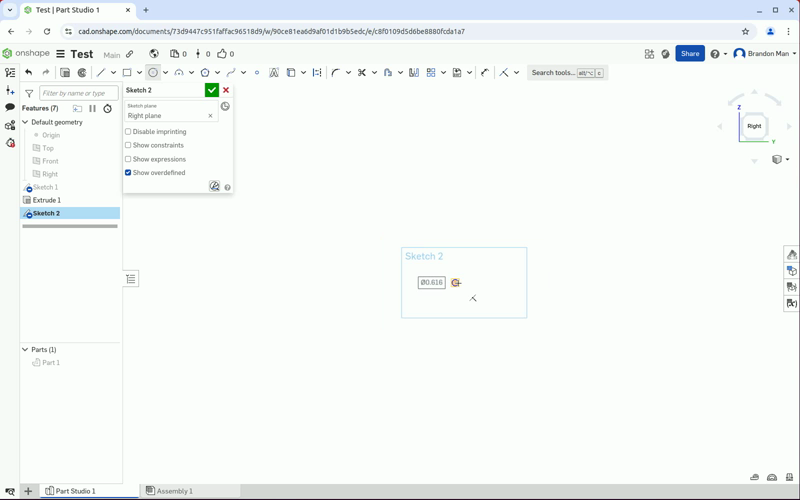
scroll(-6)
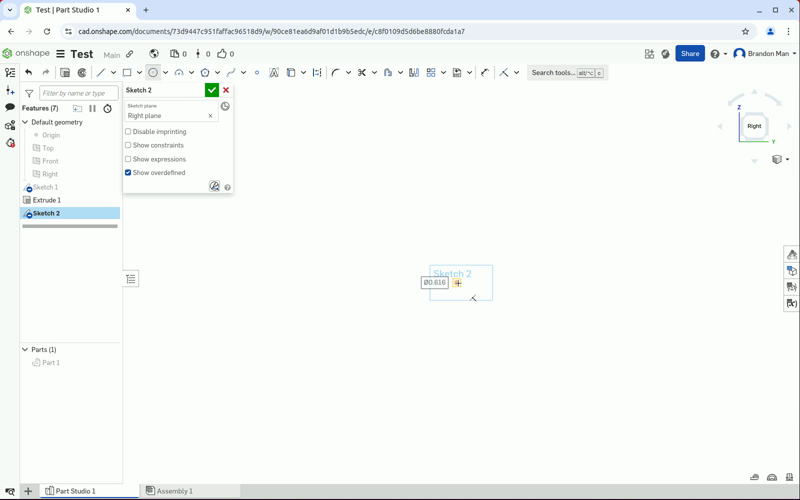
key(esc)
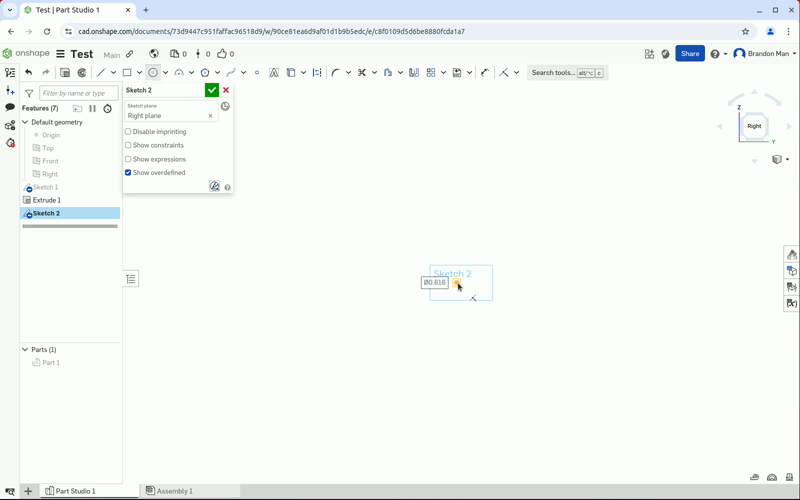
mouse_move(455, 281)
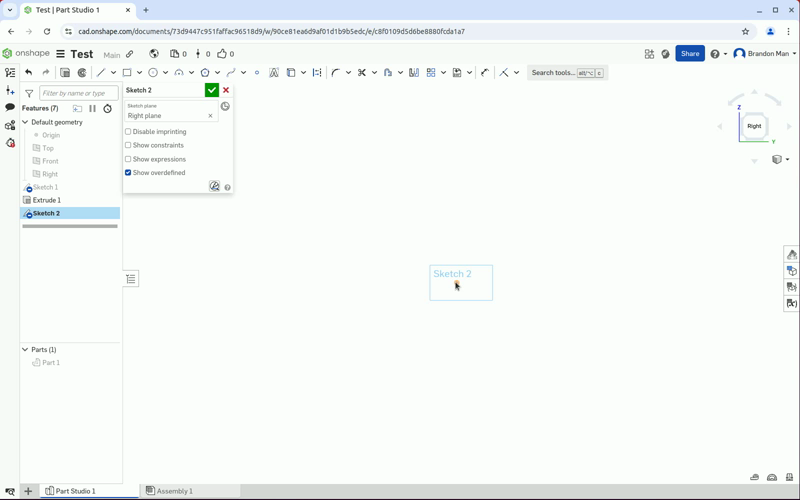
scroll(6)
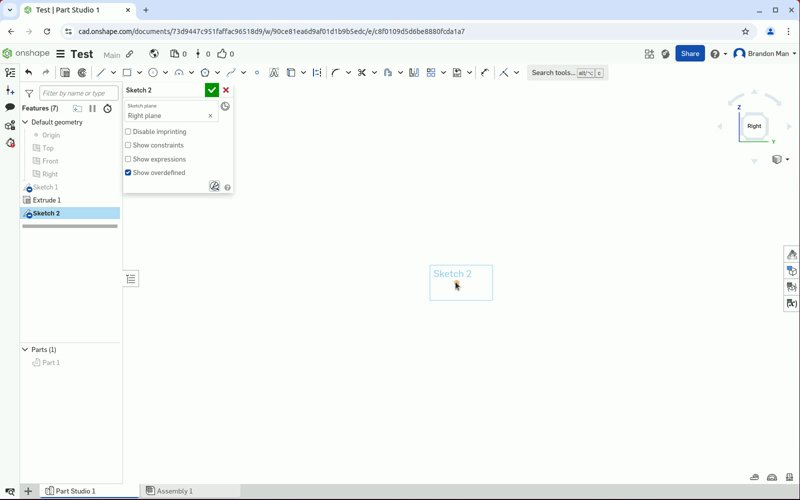
scroll(6)
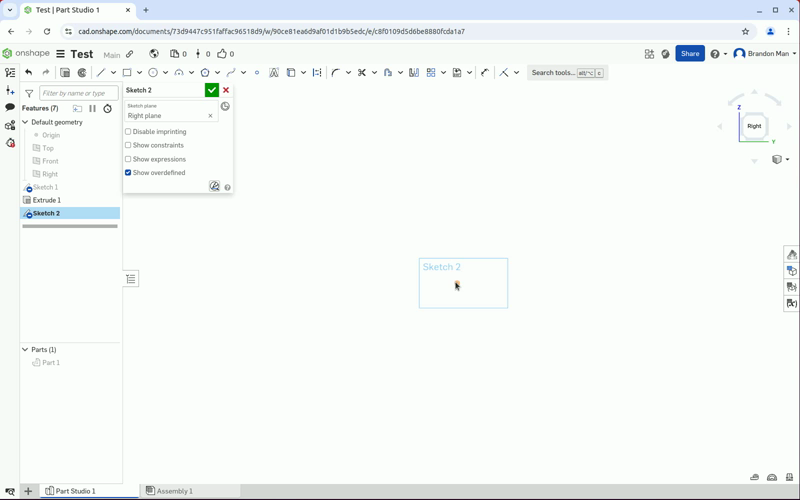
scroll(6)
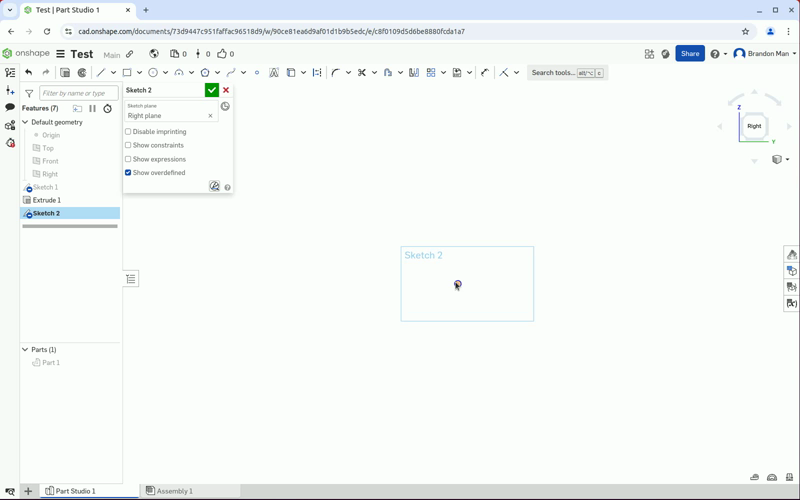
scroll(6)
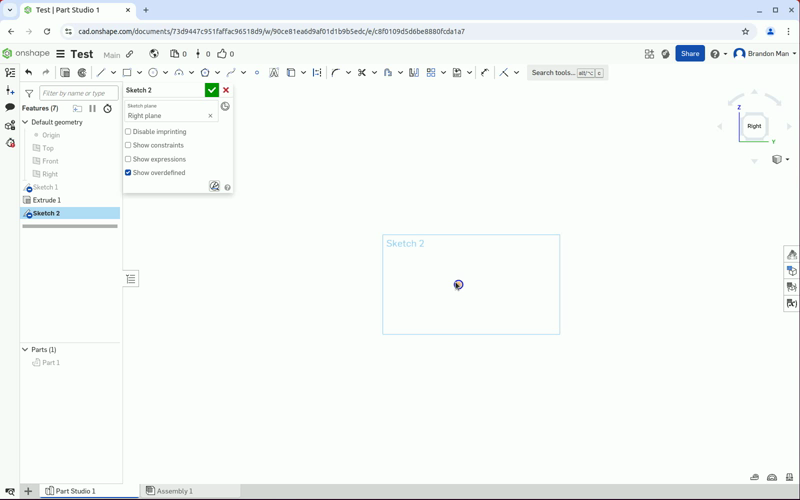
scroll(6)
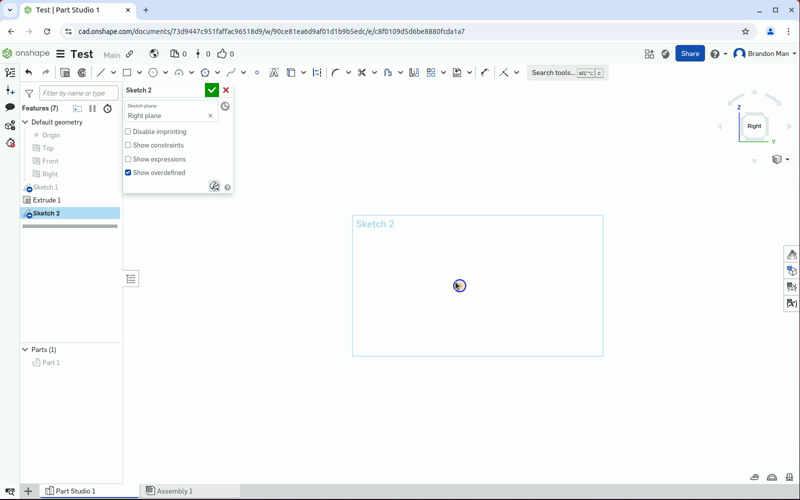
scroll(6)
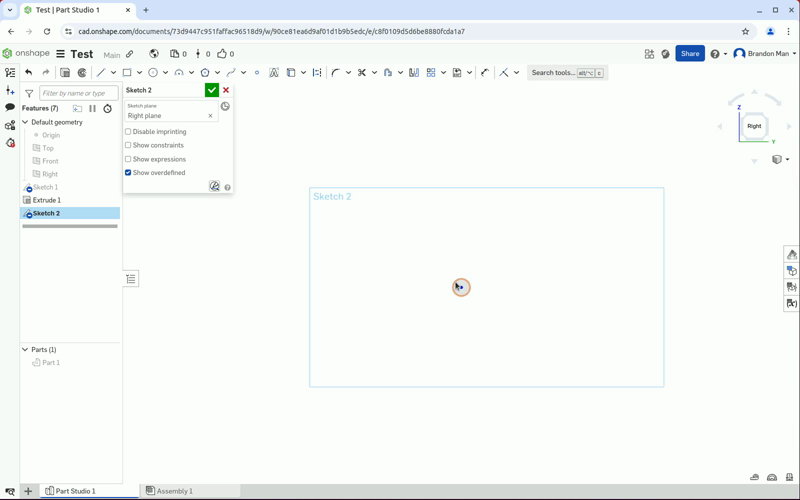
scroll(6)
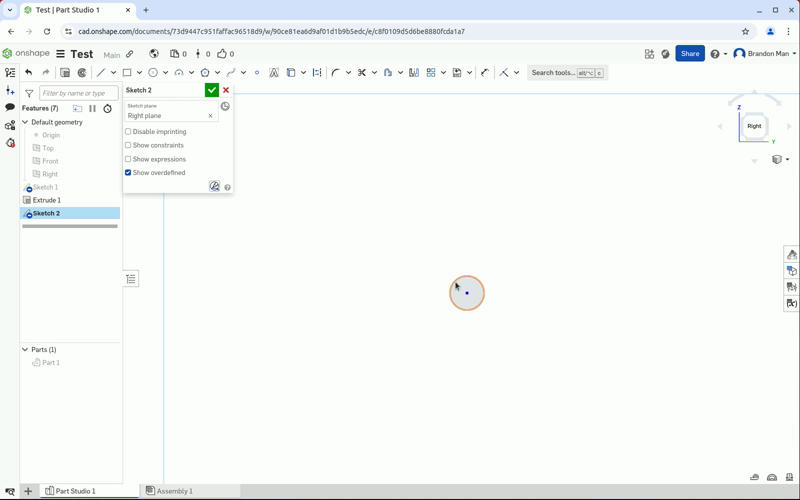
click(455, 281)
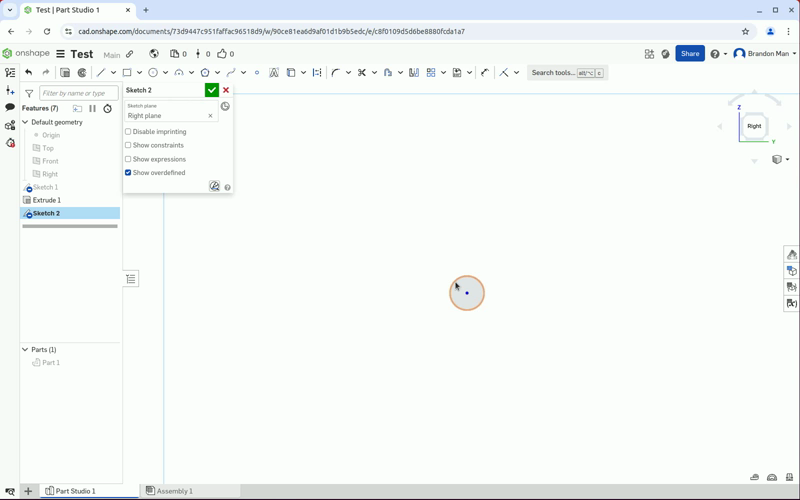
scroll(-6)
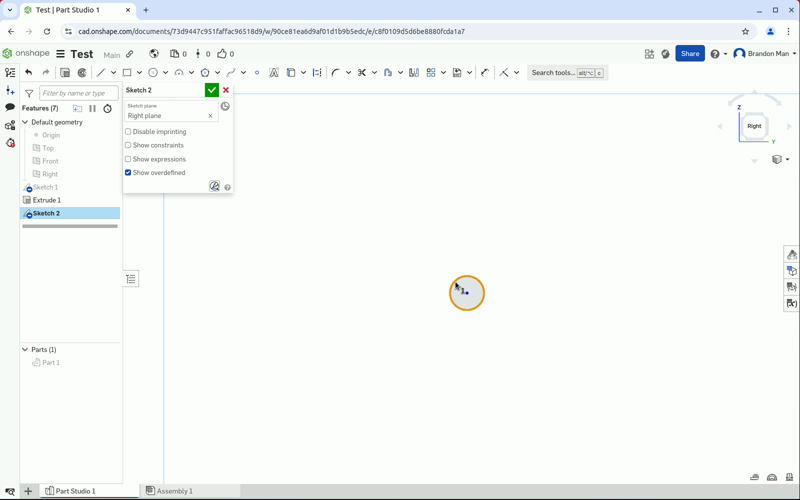
scroll(-6)
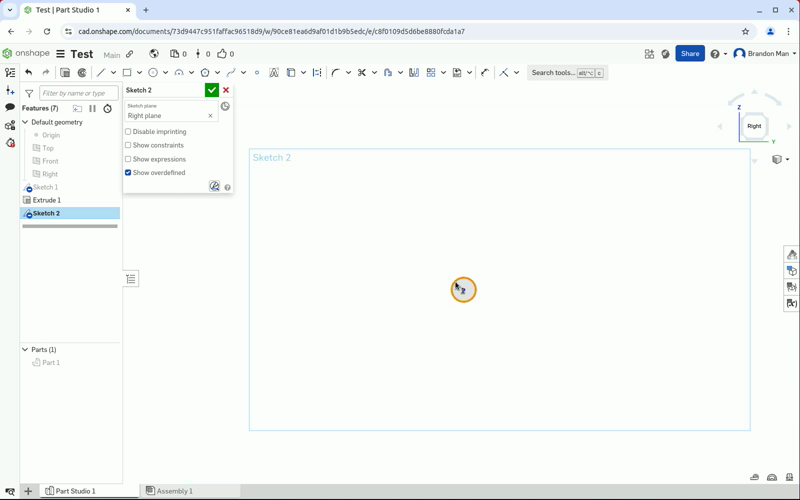
scroll(-6)
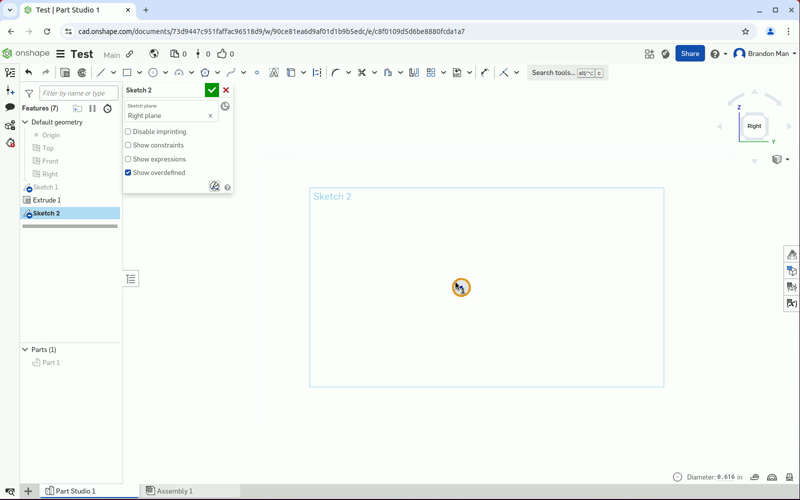
scroll(-6)
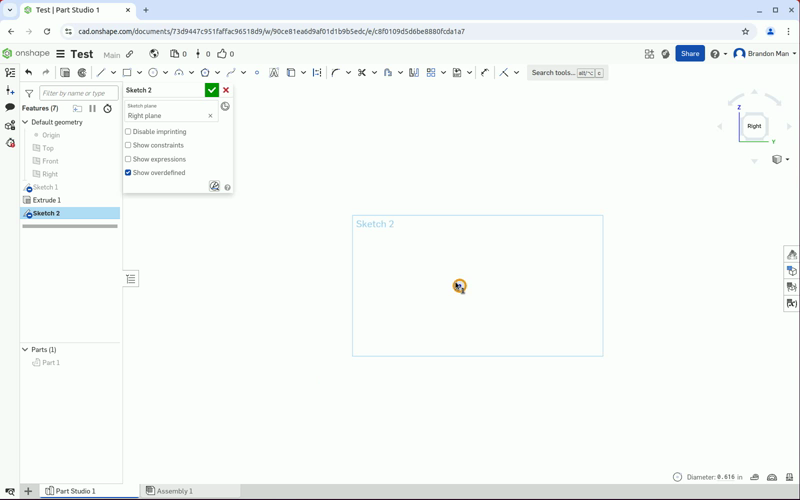
scroll(-6)
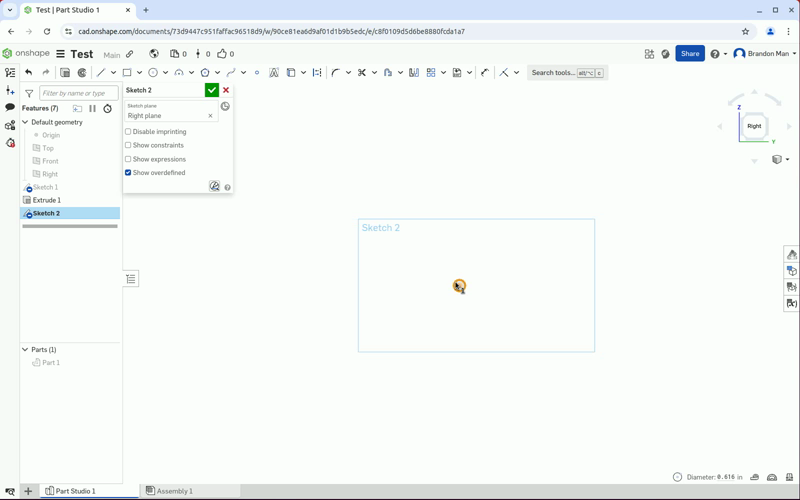
scroll(-6)
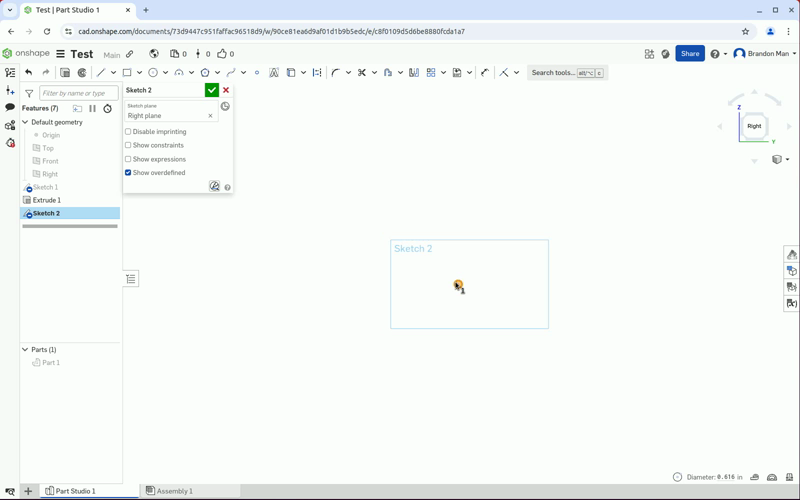
scroll(-6)
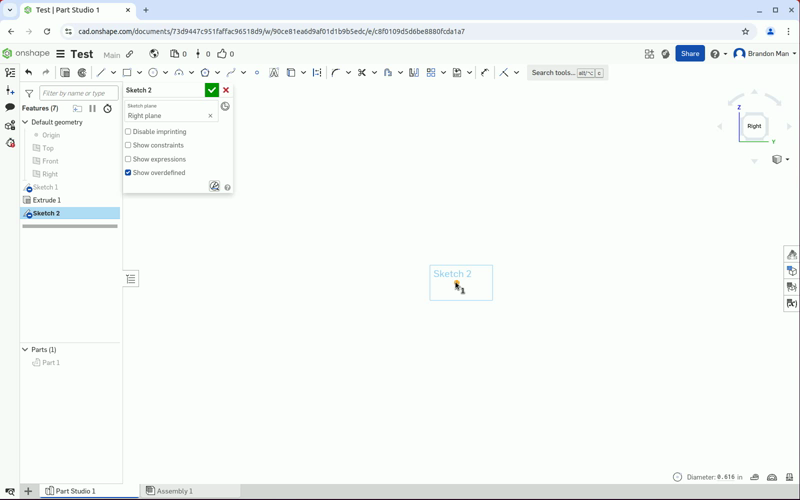
mouse_move(73, 352)
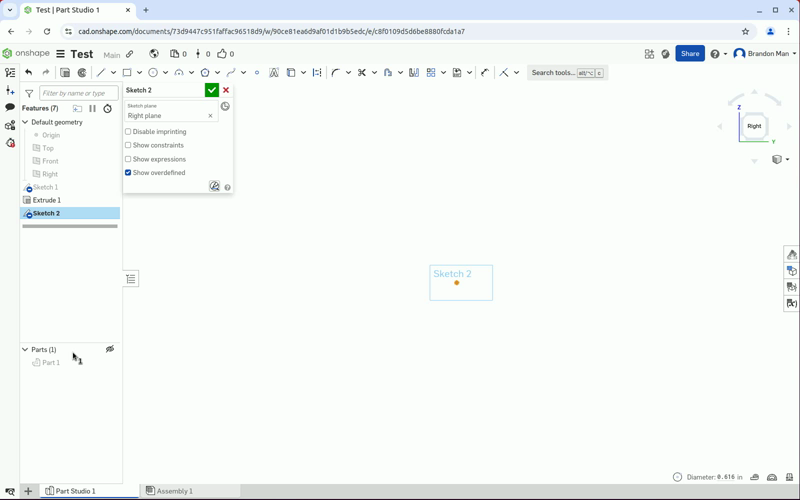
key(shift+y)
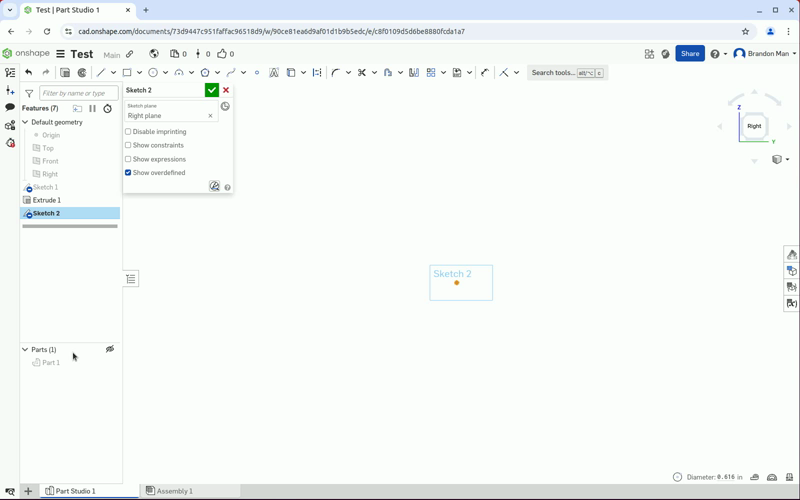
key(shift+e)
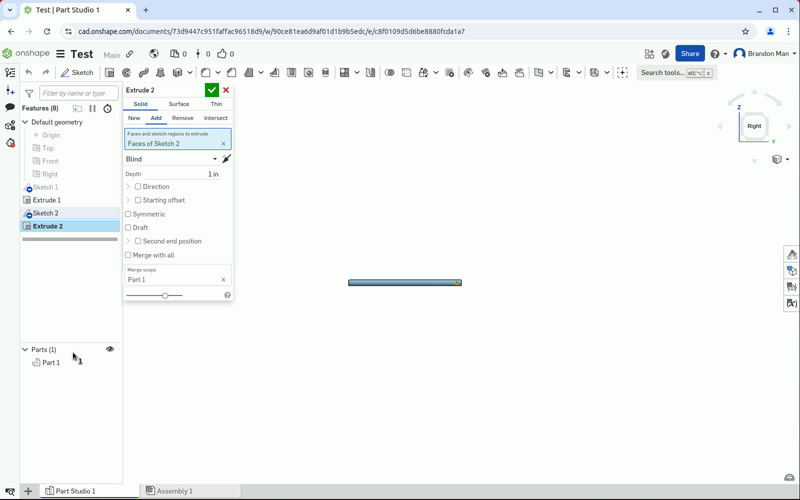
mouse_move(143, 106)
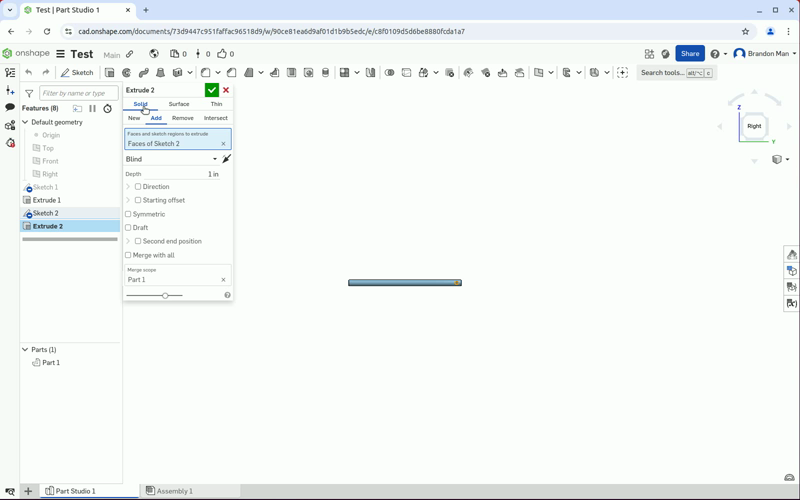
click(143, 106)
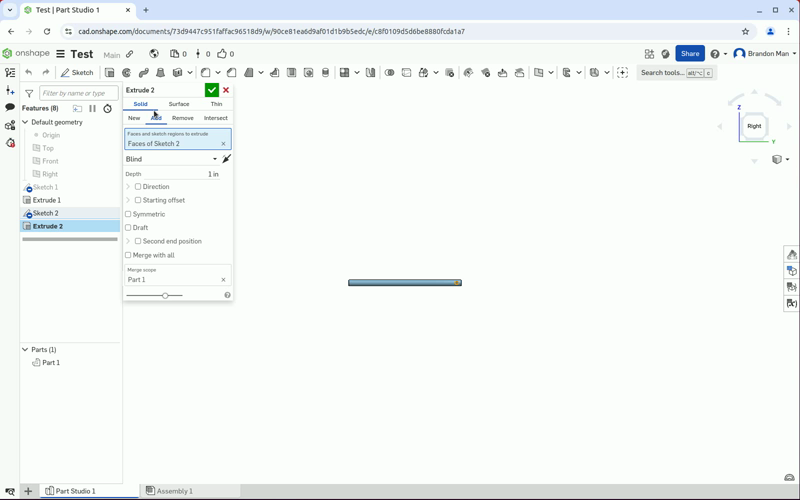
mouse_move(186, 120)
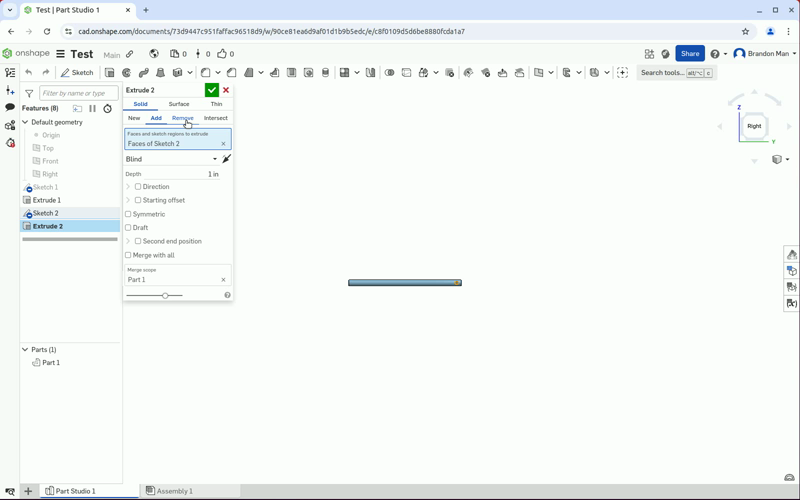
click(186, 120)
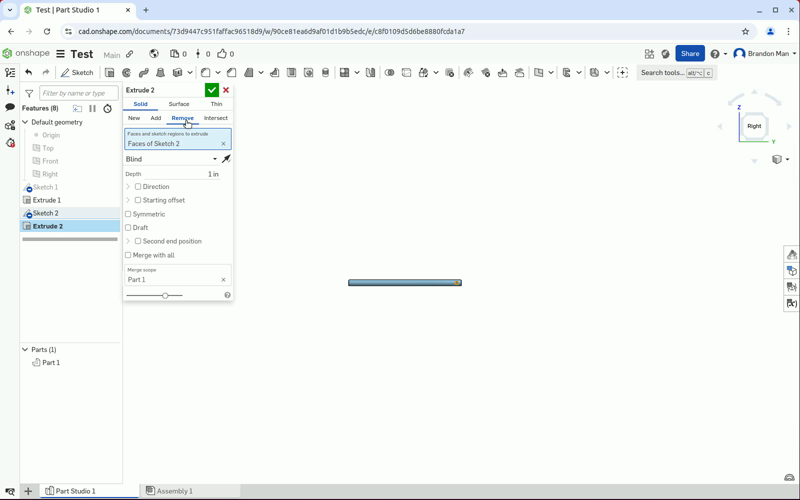
key(tab, 4)
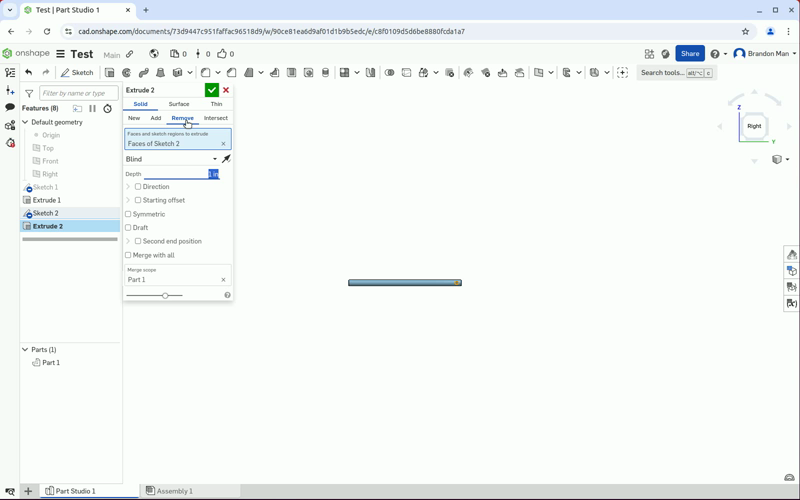
text(0.722)
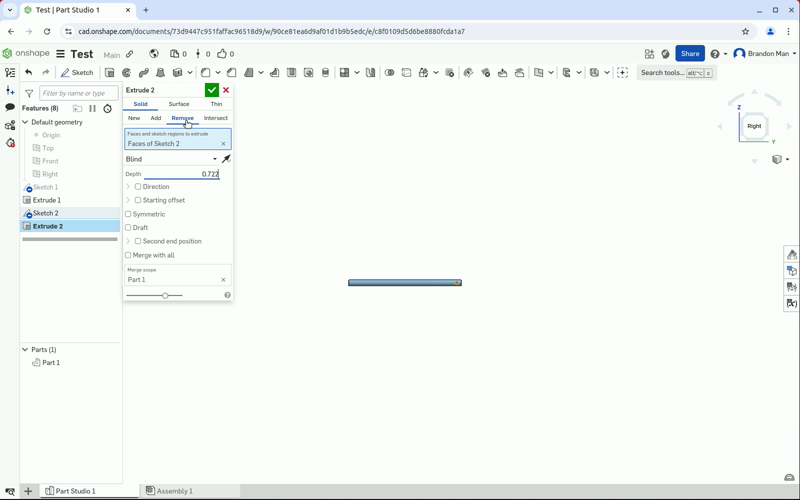
key(tab, 6)
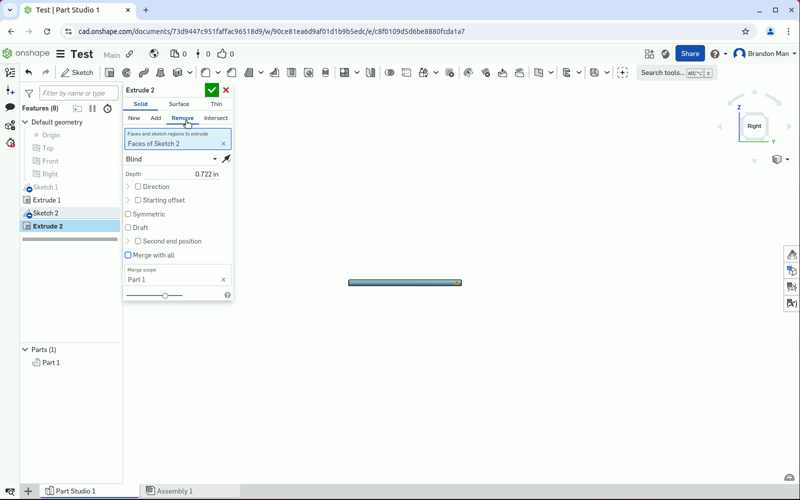
key(space)
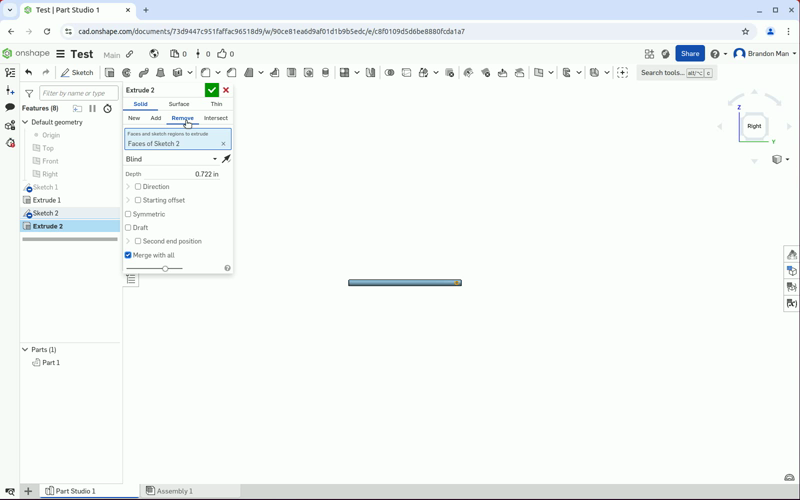
key(enter)
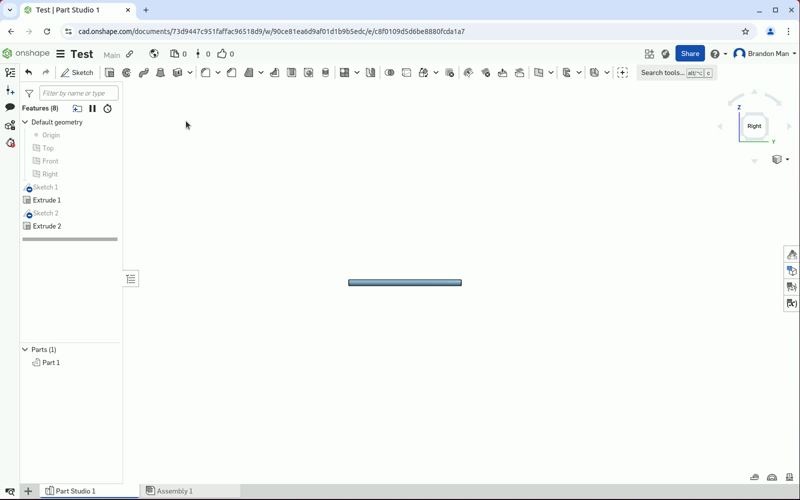
key(shift+h)
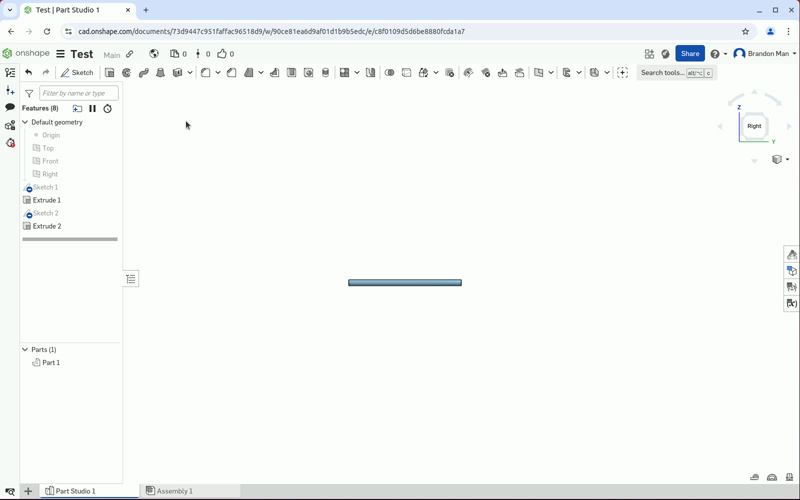
key(shift+h)
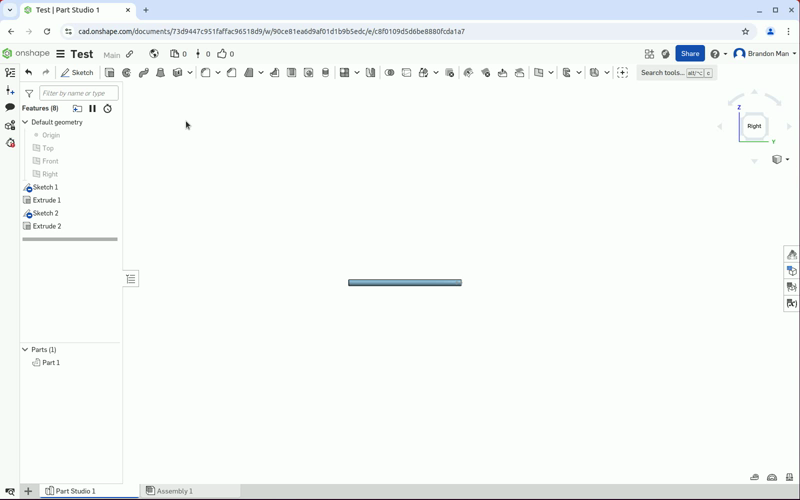
key(shift+7)
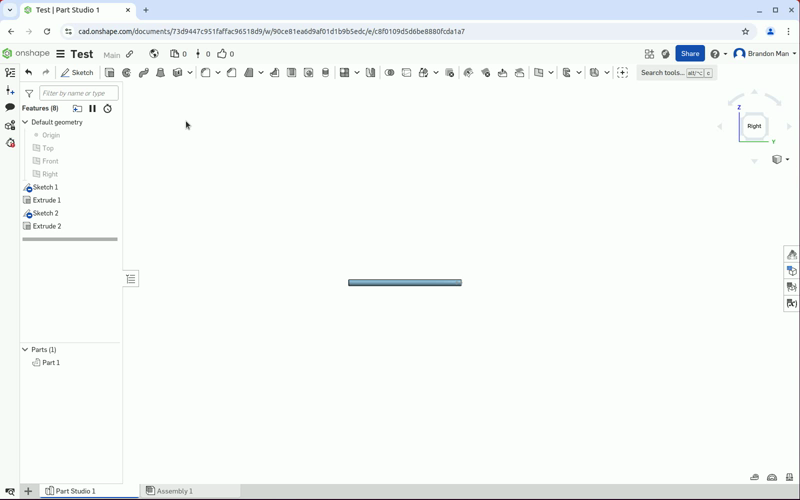
key(right, 2)
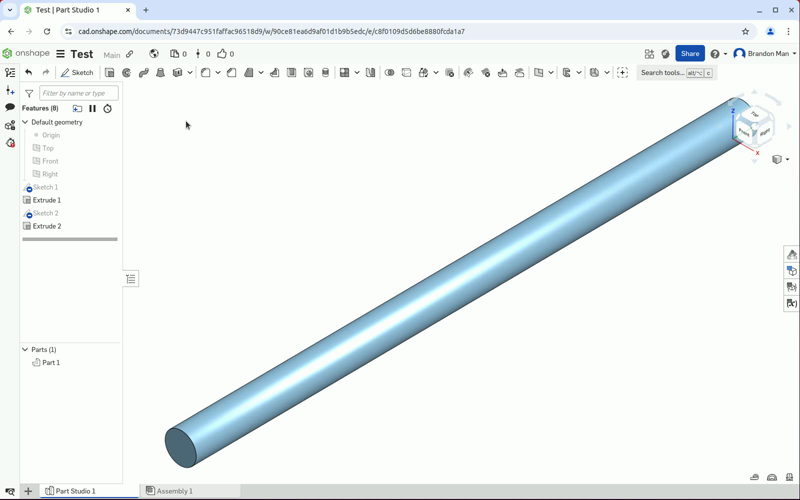
key(down, 2)
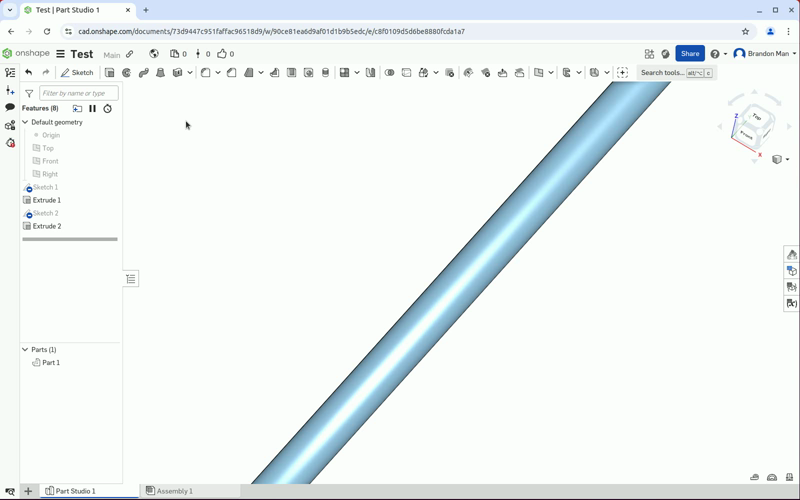
key(up, 2)
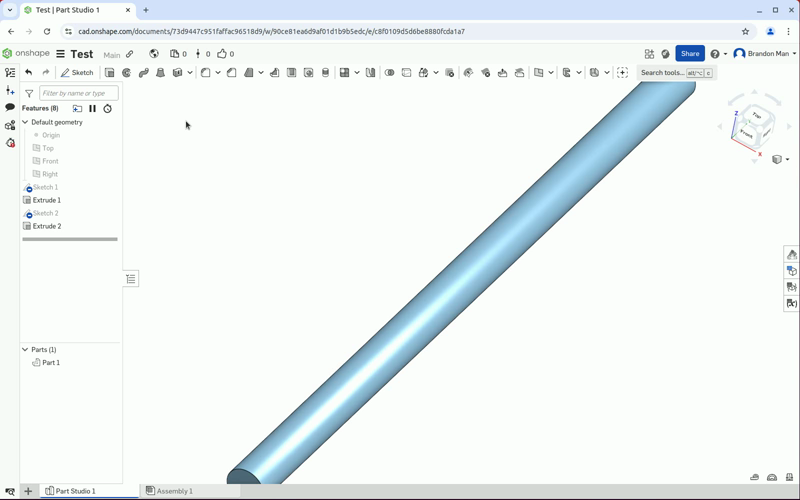
key(left, 2)
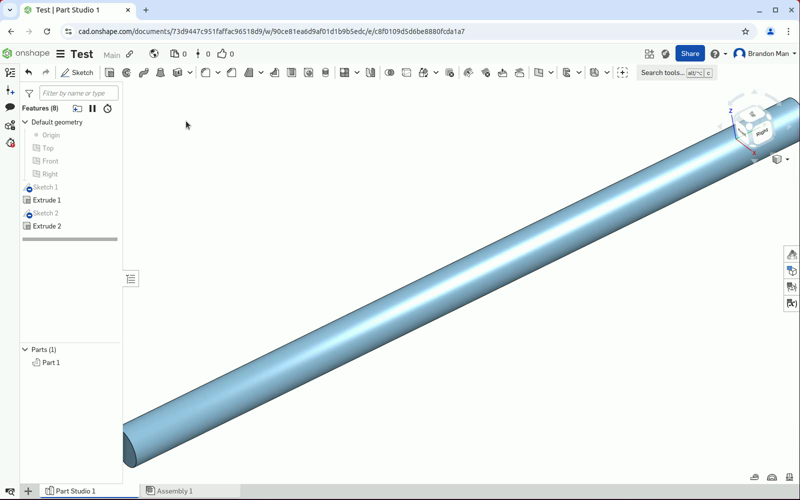
mouse_move(73, 189)
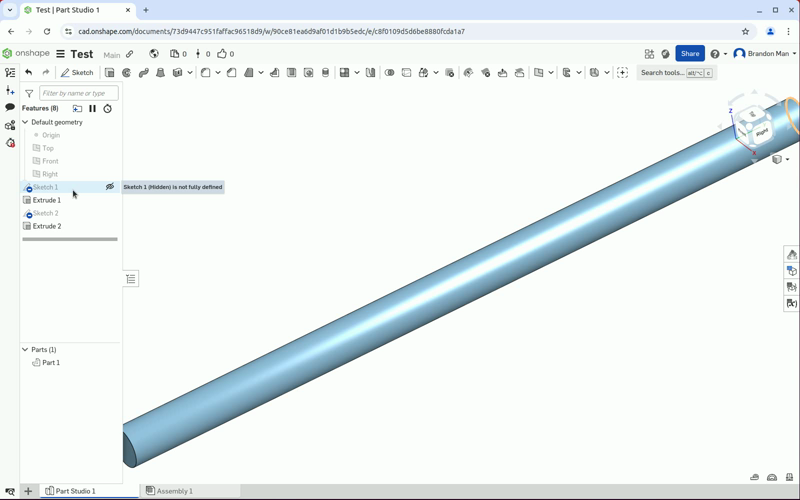
click(73, 189)